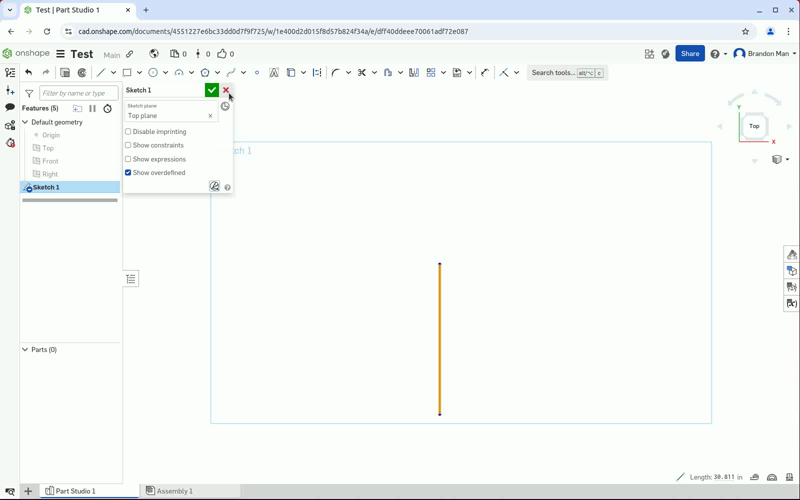
key(shift+h)
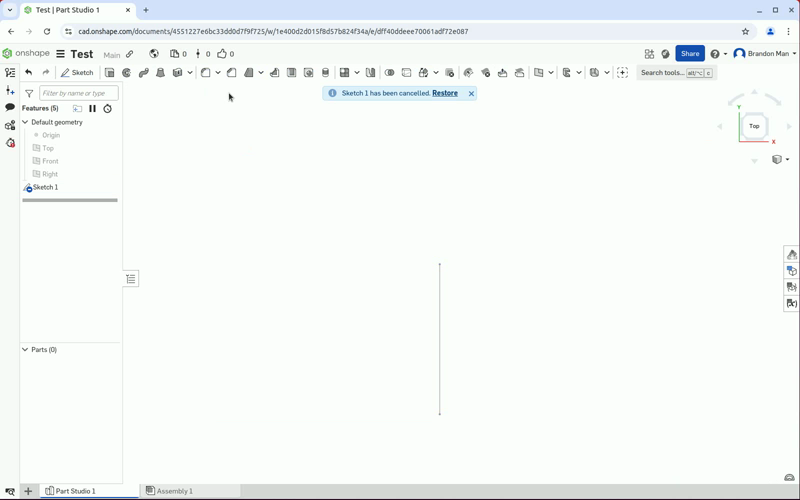
key(shift+s)
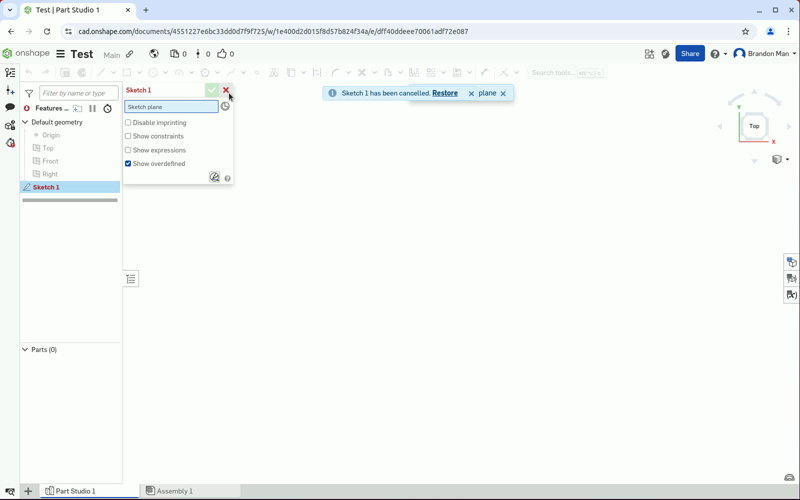
mouse_move(73, 150)
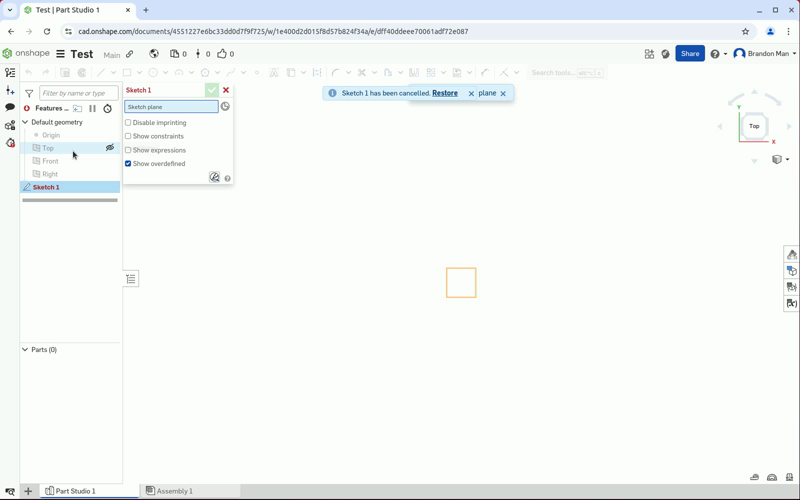
click(73, 150)
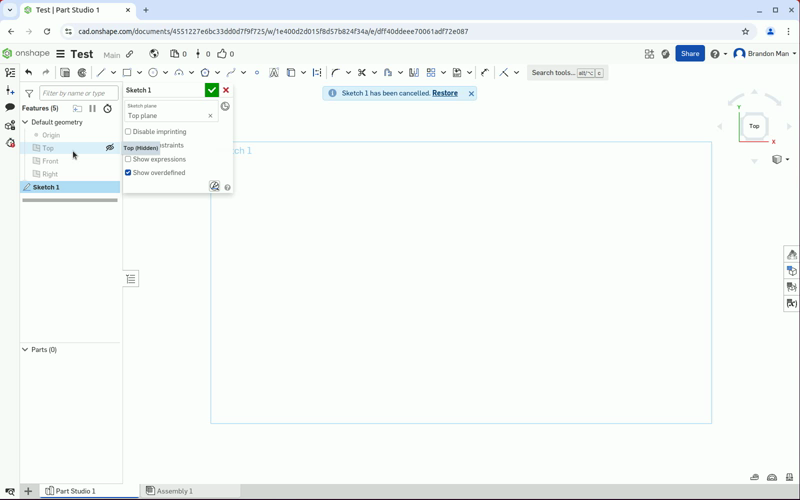
mouse_move(73, 352)
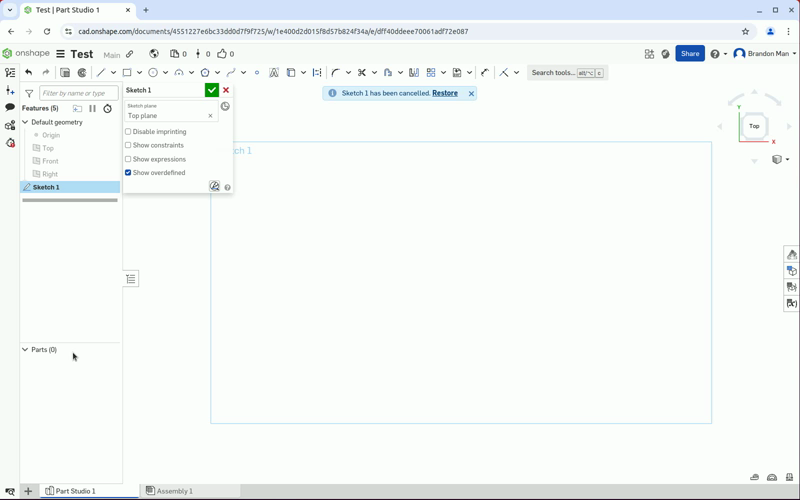
key(y)
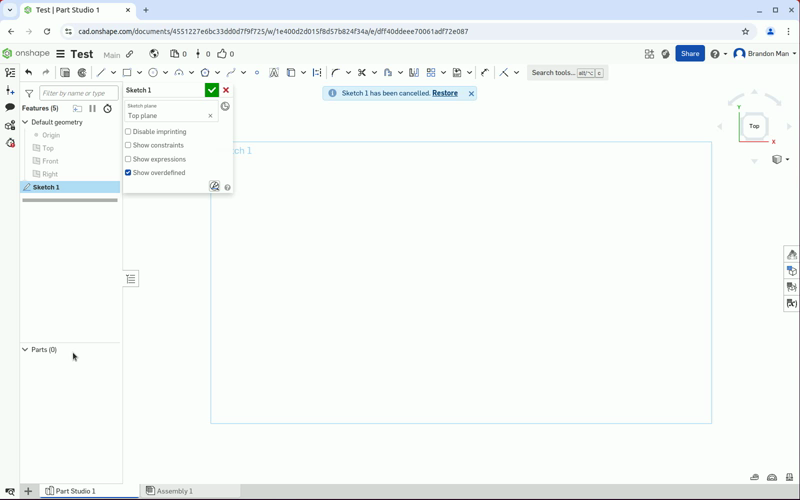
key(l)
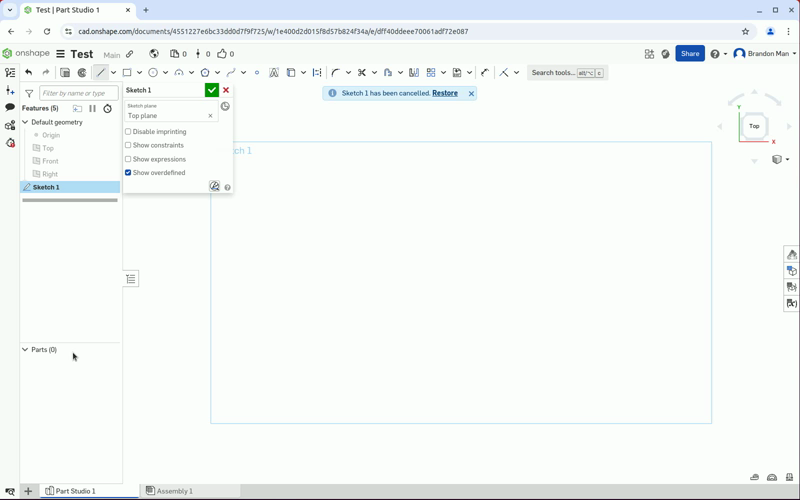
key_down(shift)
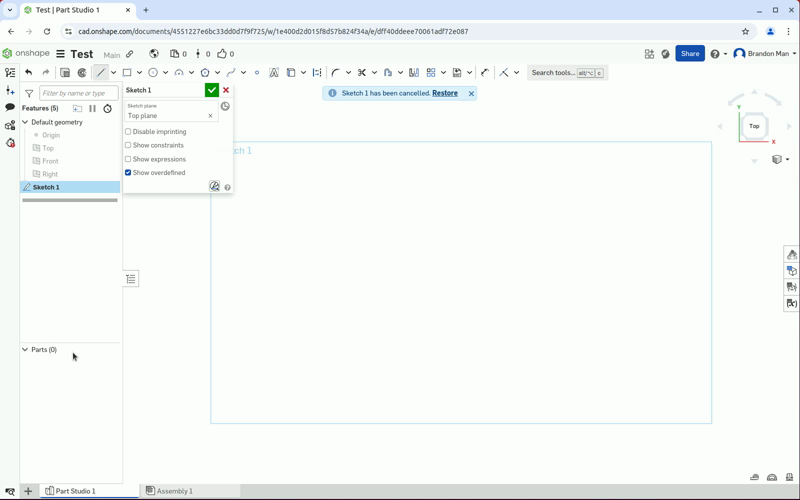
mouse_move(460, 266)
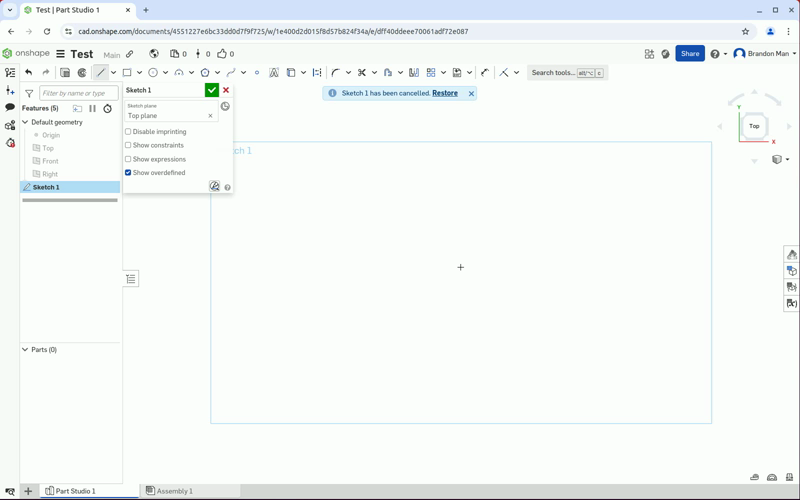
click(460, 266)
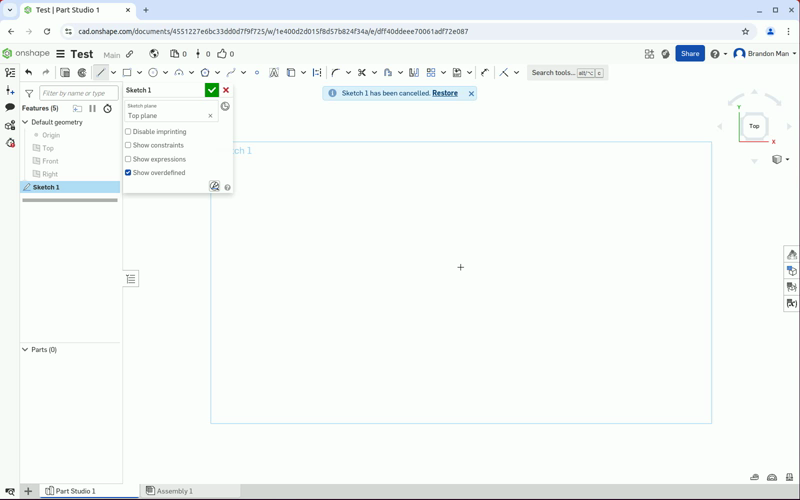
key_up(shift)
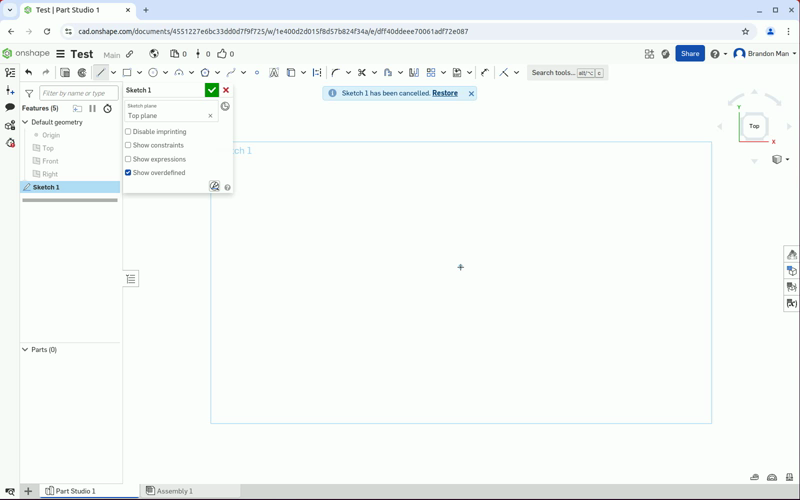
key_down(shift)
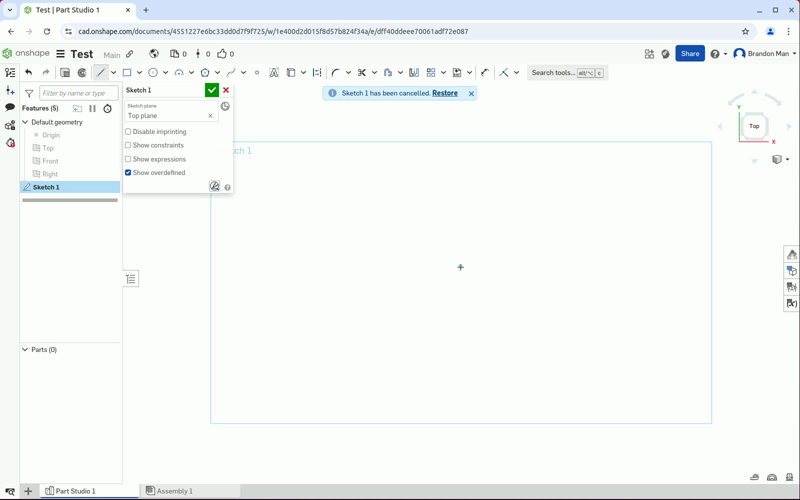
mouse_move(490, 266)
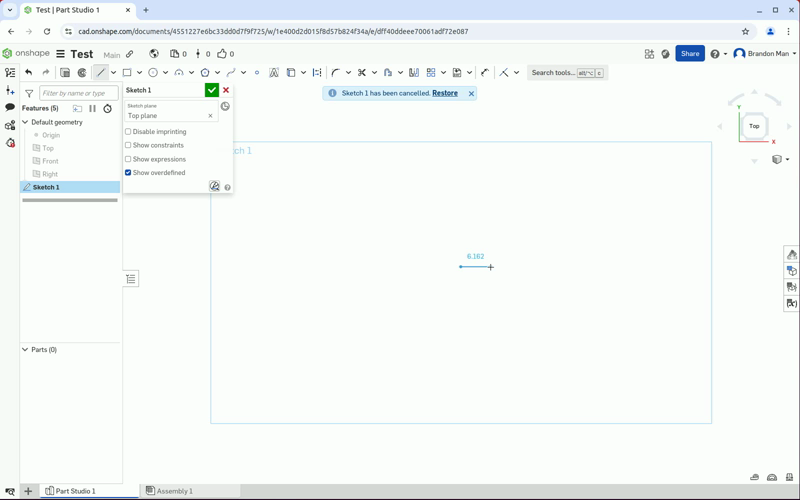
mouse_move(477, 266)
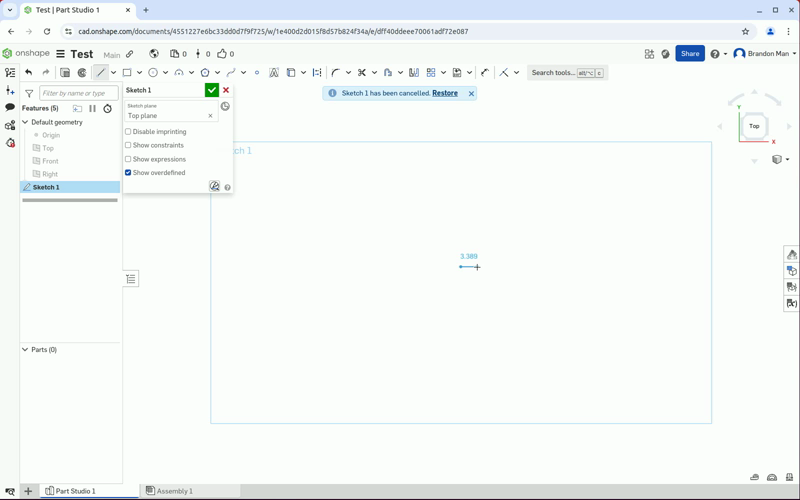
click(477, 266)
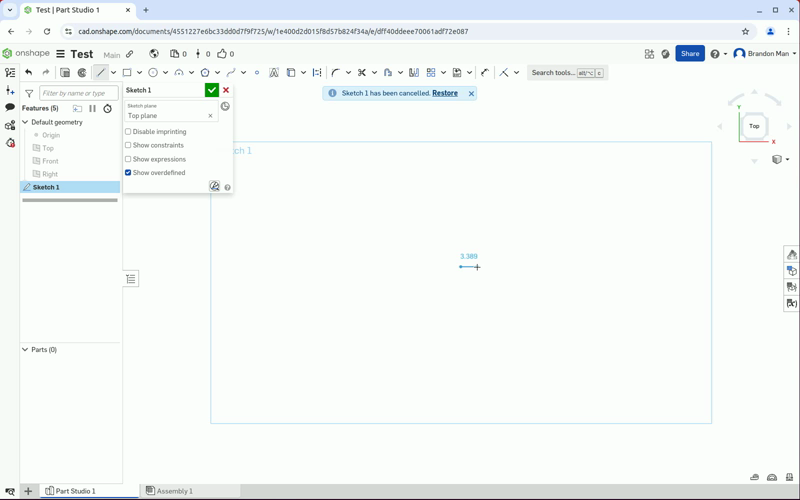
key_up(shift)
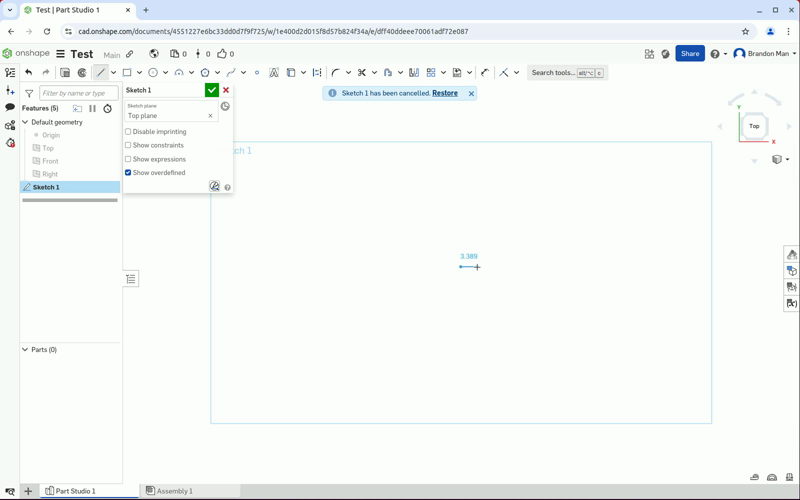
key_down(shift)
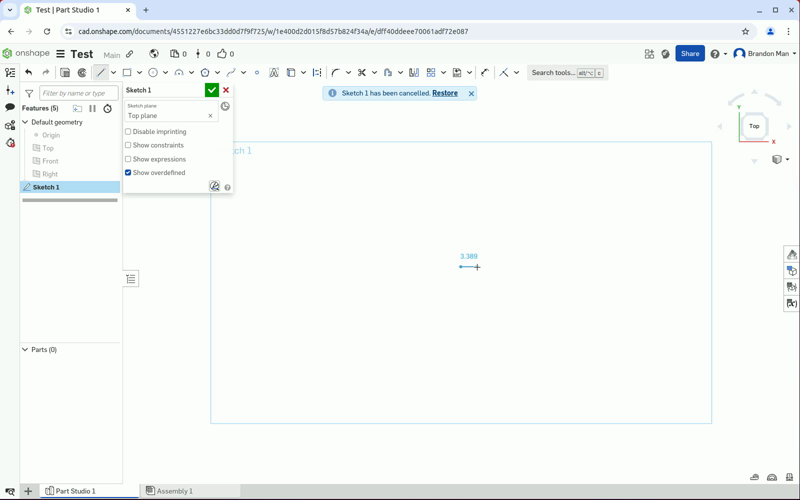
mouse_move(507, 266)
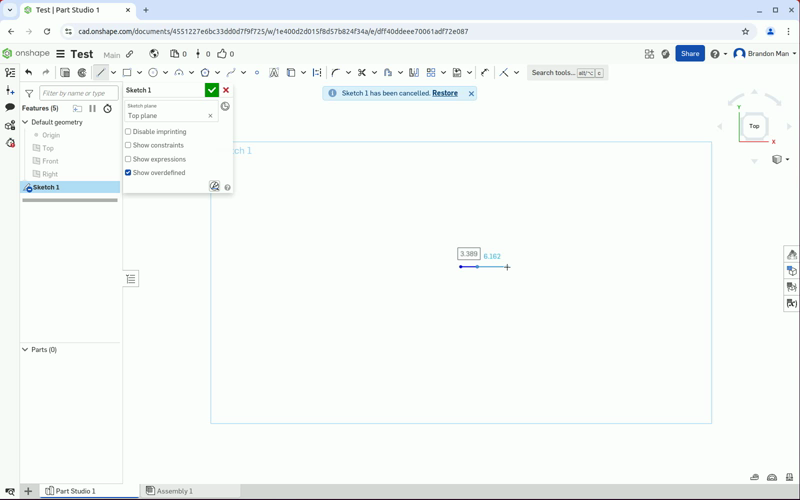
mouse_move(477, 217)
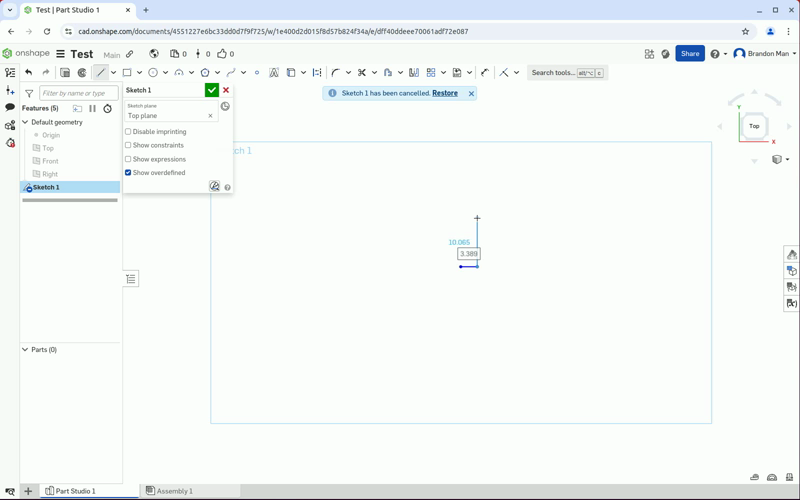
click(477, 217)
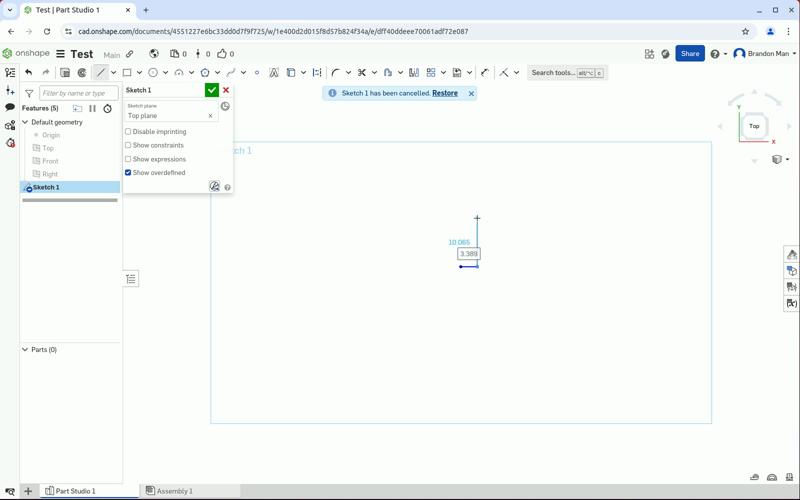
key_up(shift)
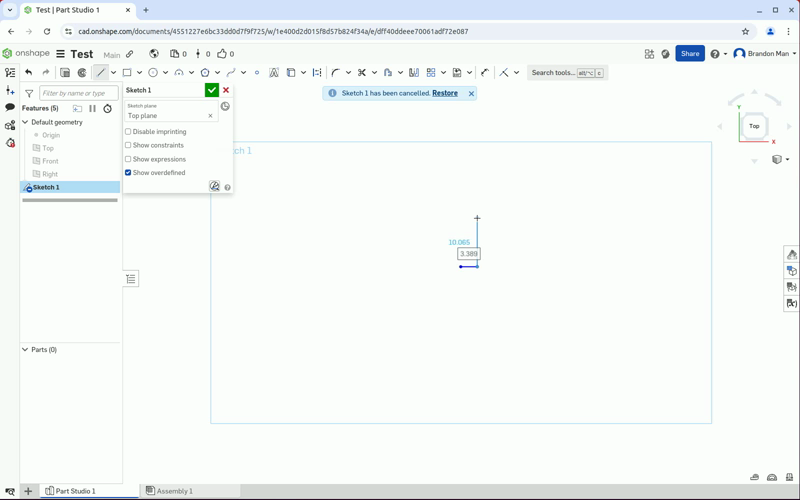
key_down(shift)
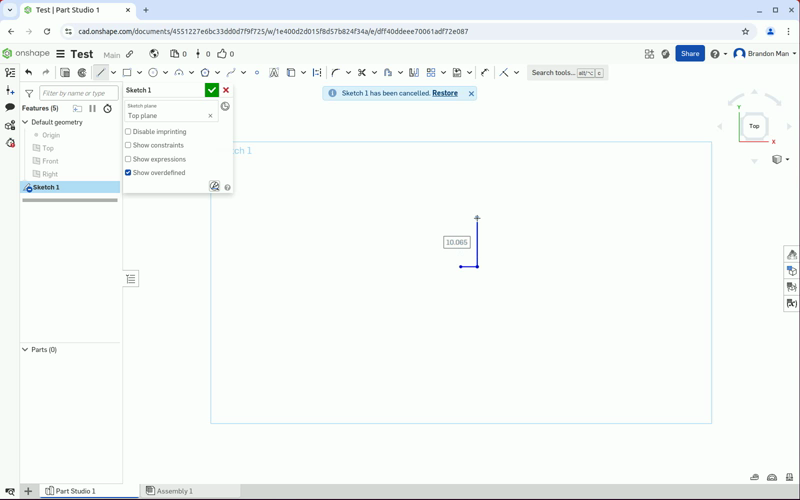
mouse_move(507, 217)
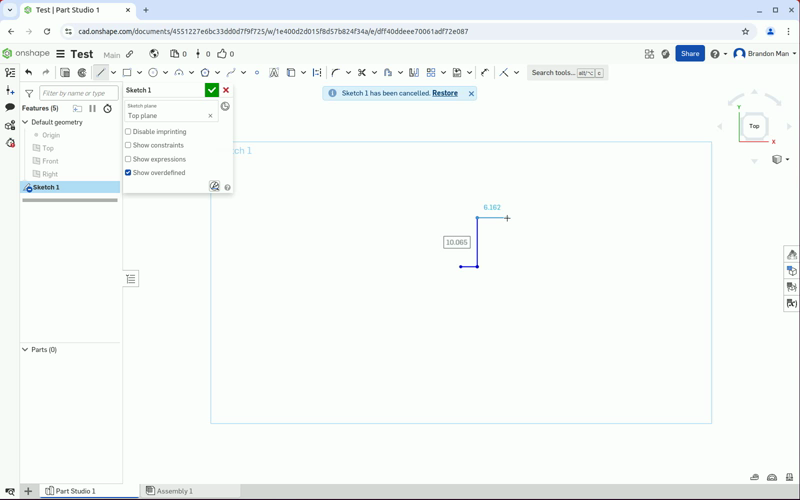
mouse_move(460, 217)
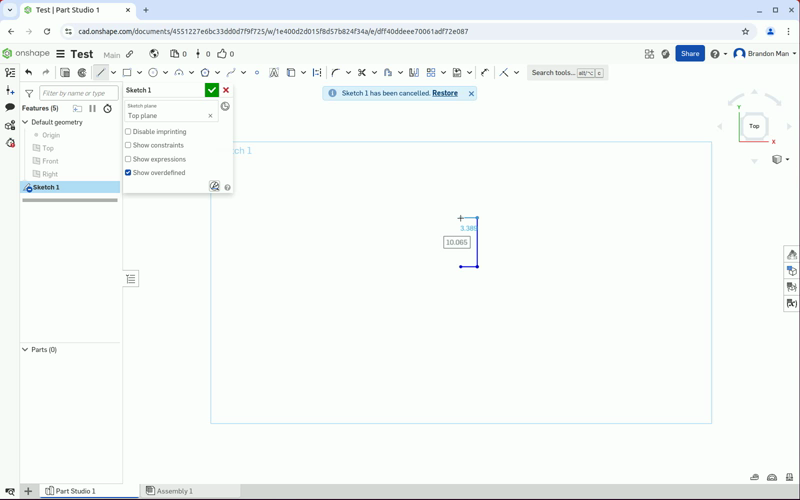
click(460, 217)
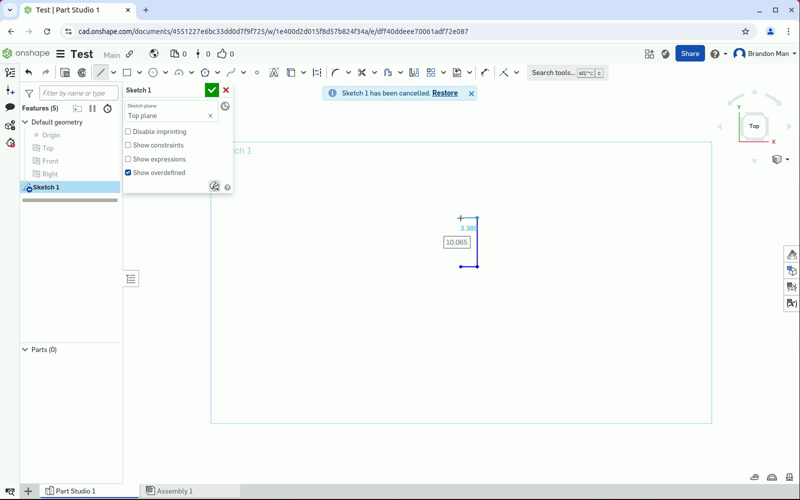
key_up(shift)
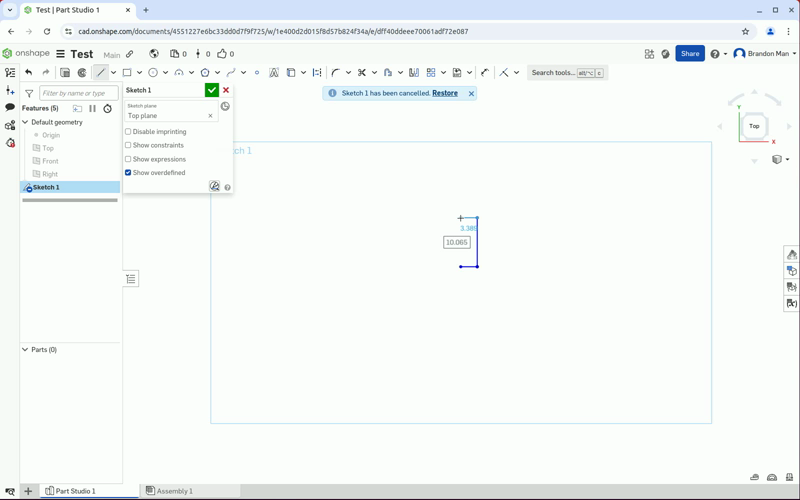
mouse_move(490, 217)
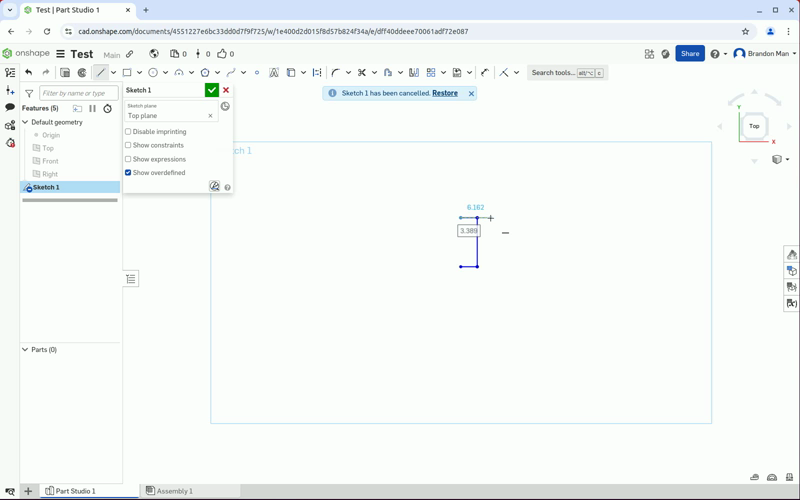
key_down(shift)
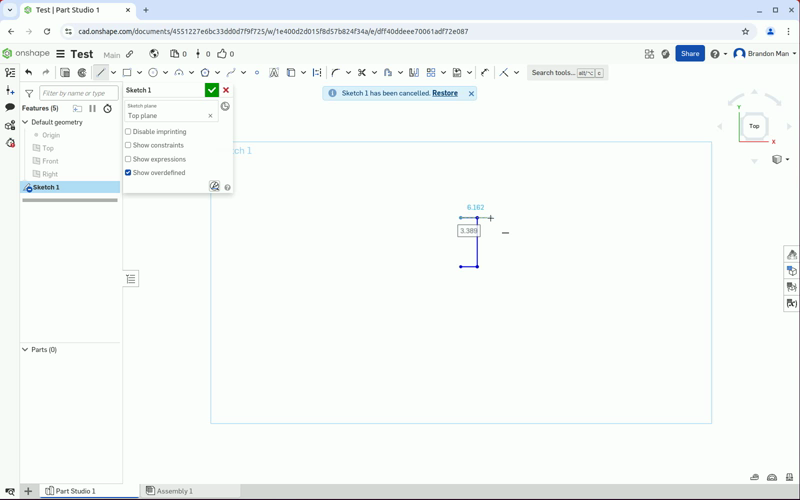
mouse_move(460, 266)
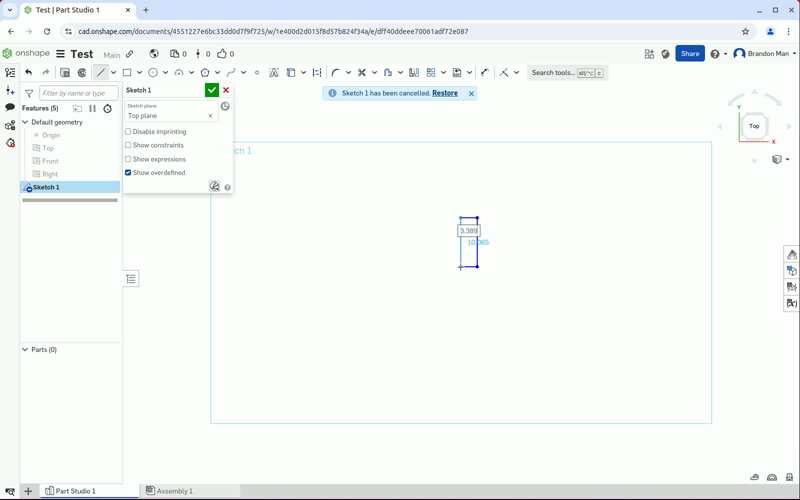
key_up(shift)
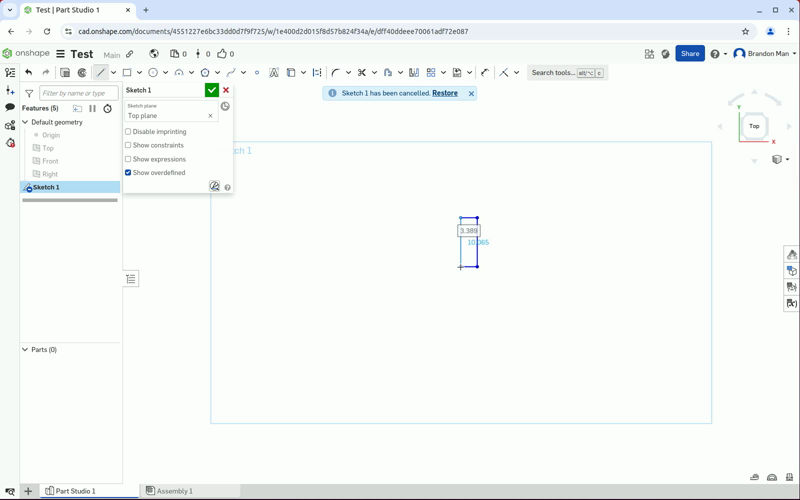
click(460, 266)
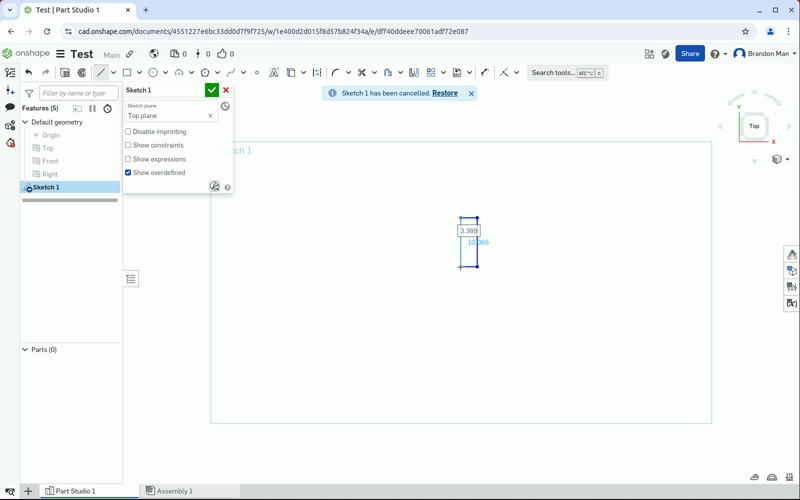
key(esc)
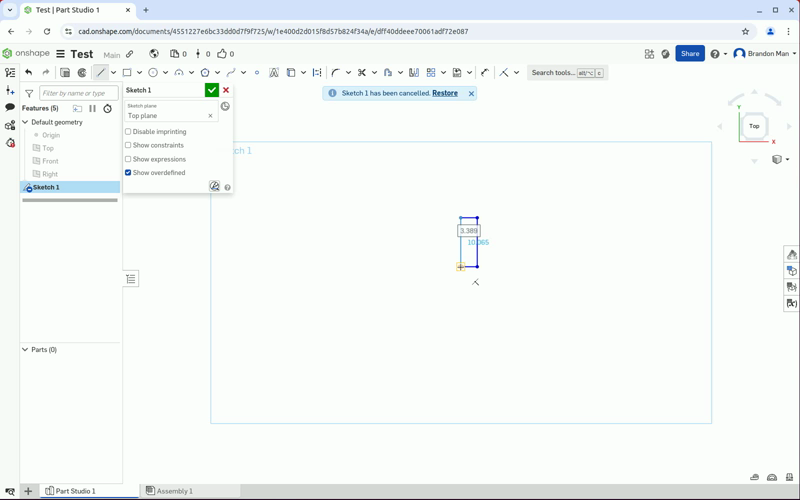
mouse_move(470, 252)
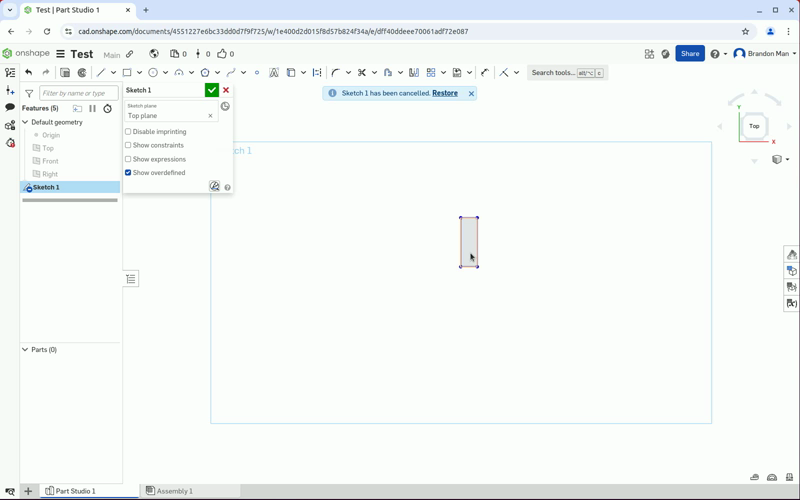
scroll(6)
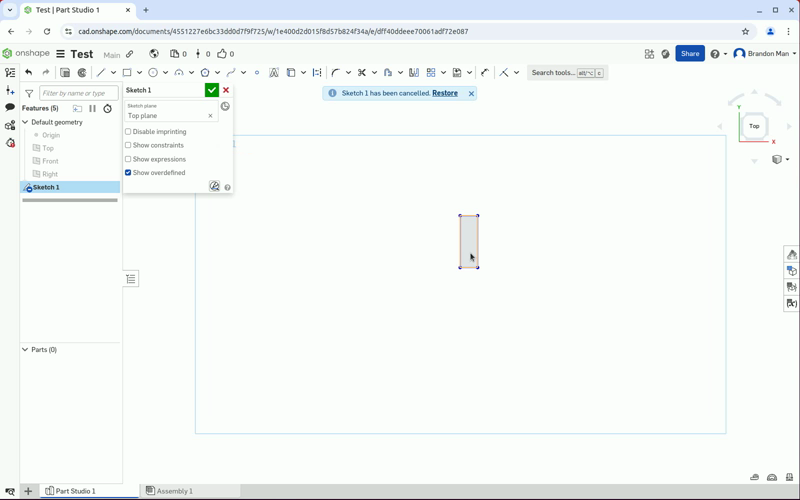
scroll(6)
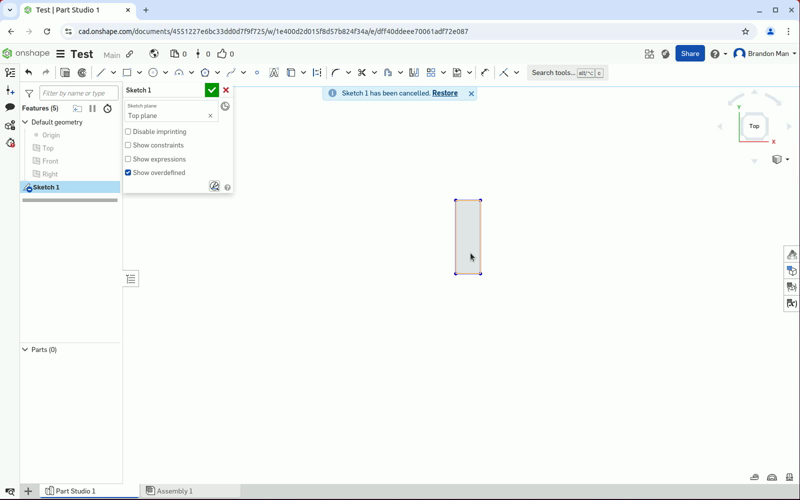
scroll(6)
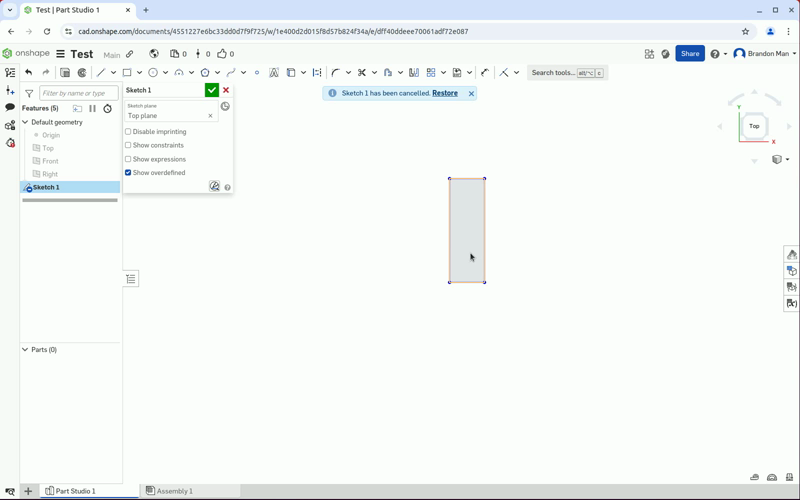
scroll(6)
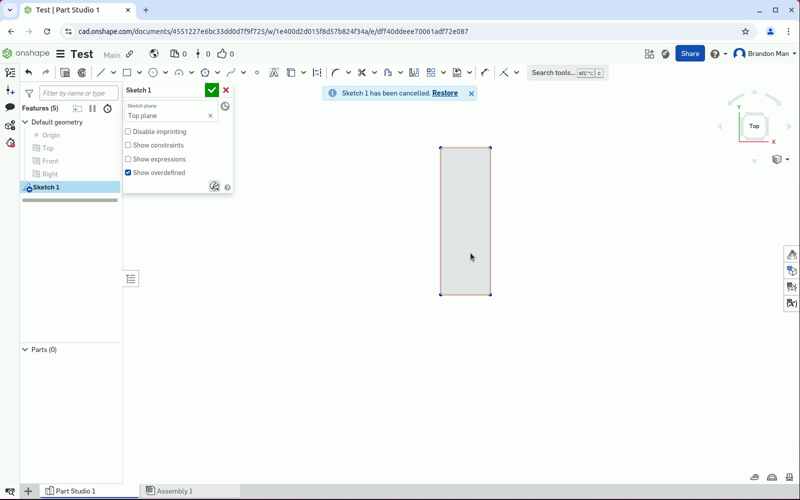
scroll(6)
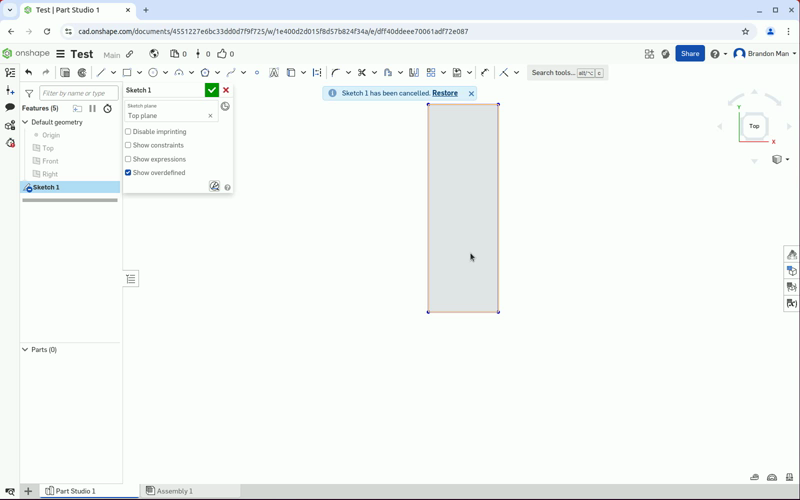
scroll(6)
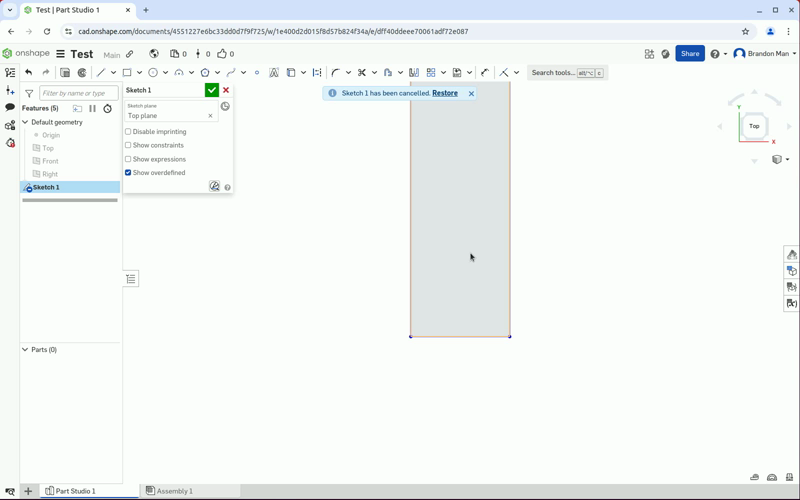
scroll(6)
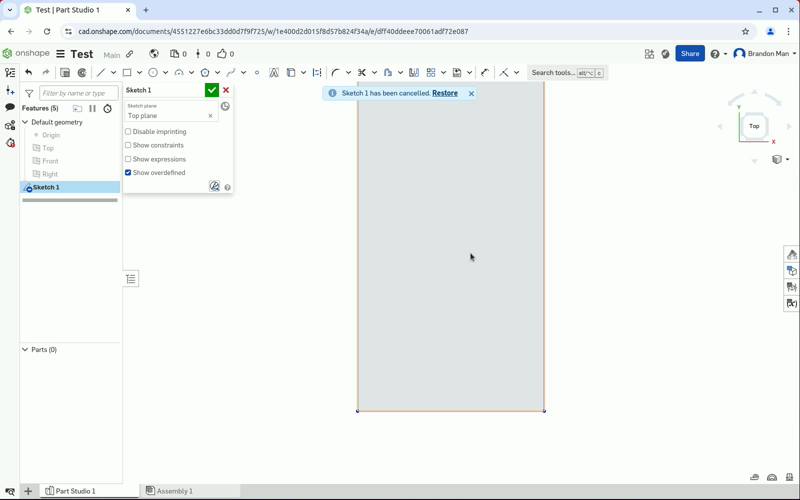
click(470, 252)
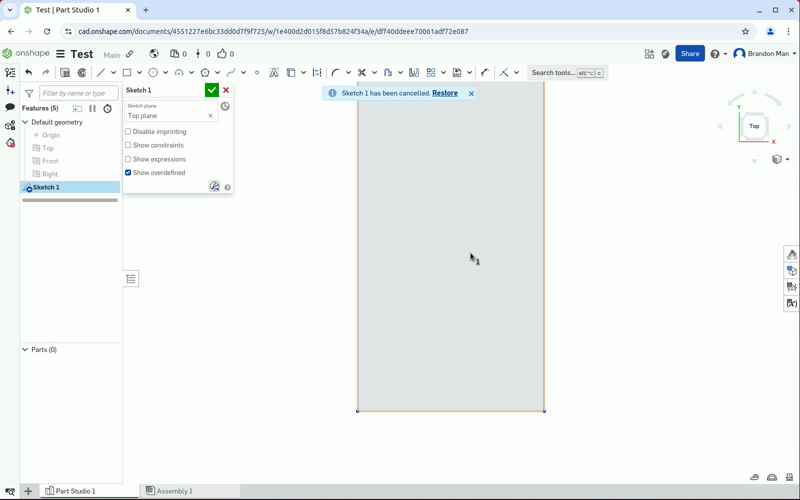
scroll(-6)
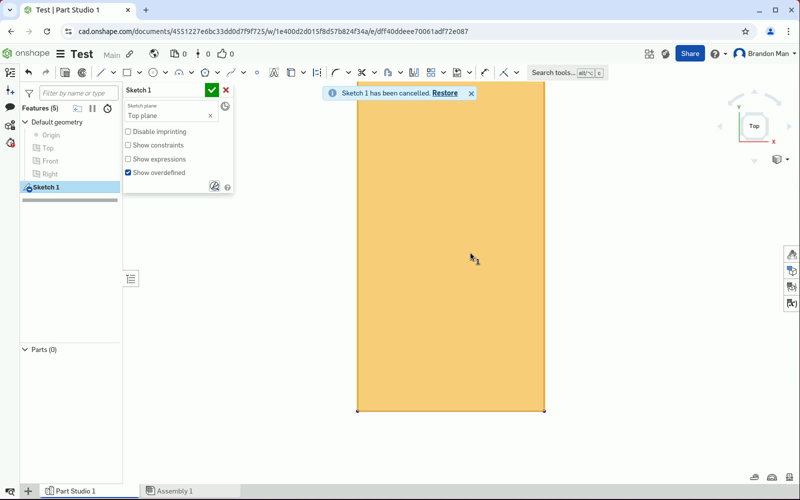
scroll(-6)
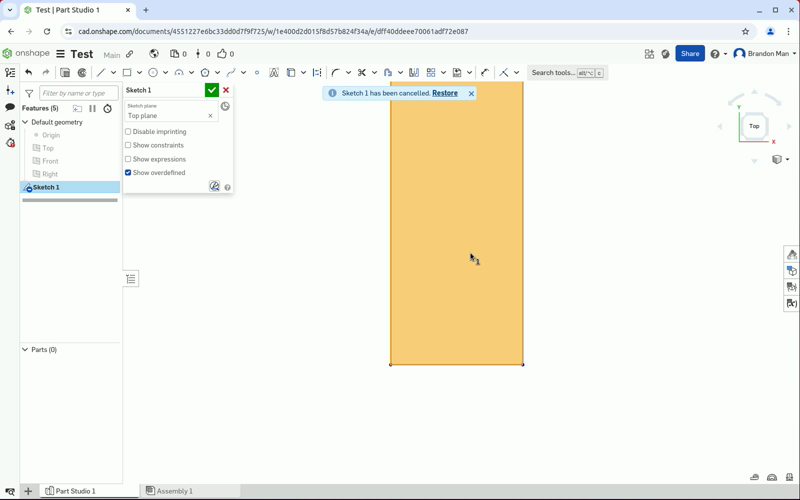
scroll(-6)
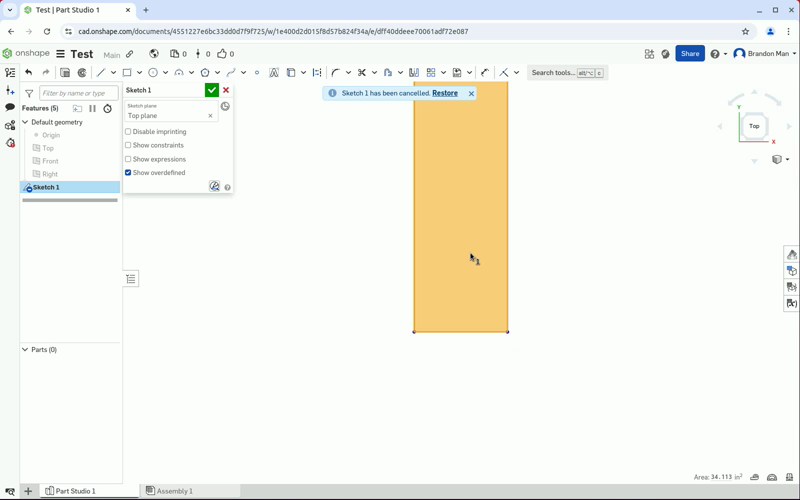
scroll(-6)
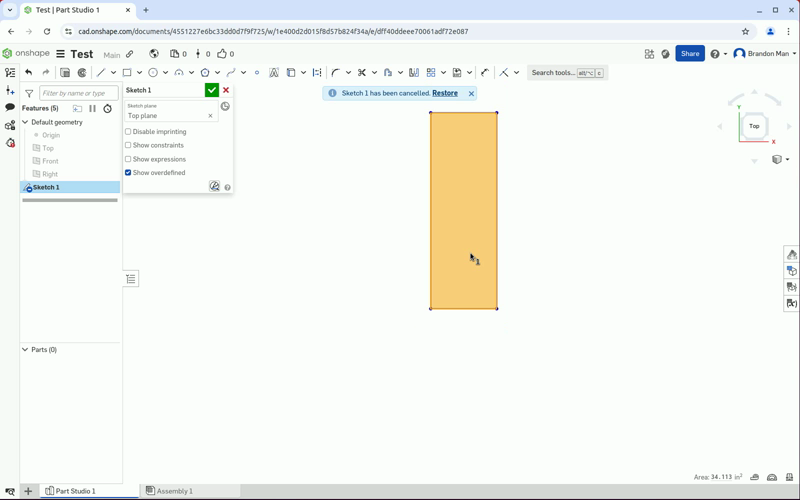
scroll(-6)
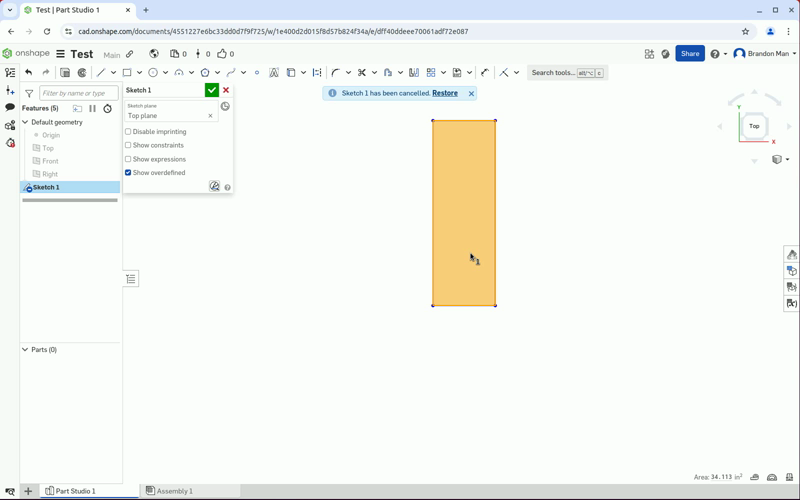
scroll(-6)
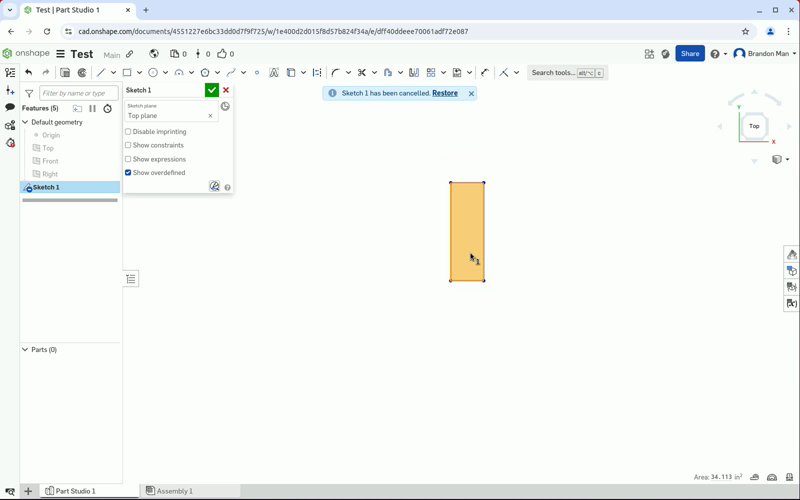
scroll(-6)
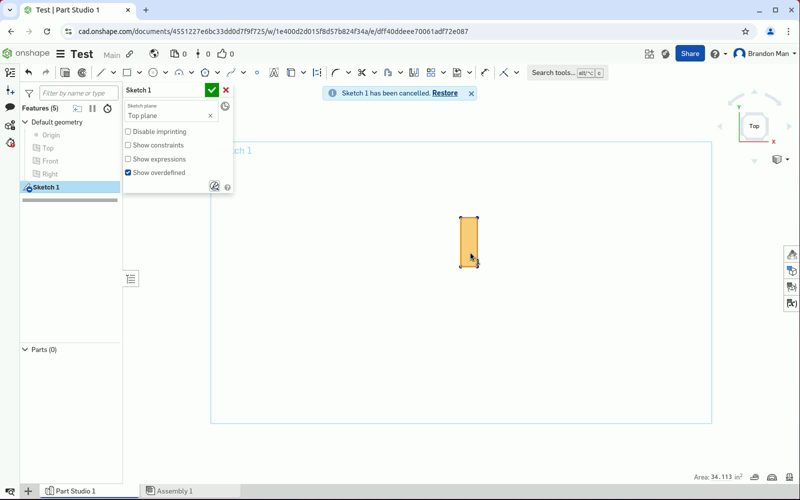
mouse_move(73, 352)
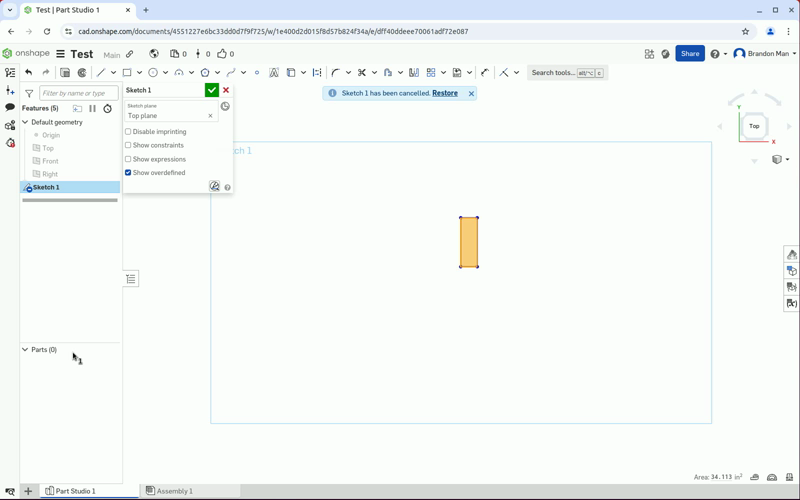
key(shift+y)
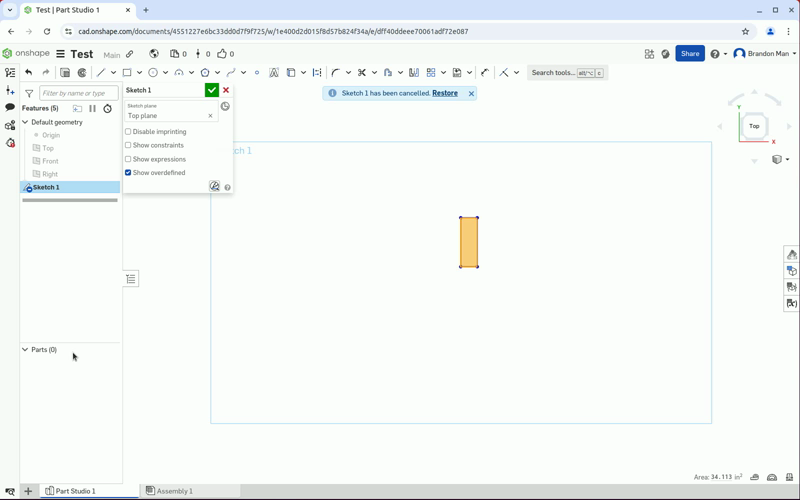
key(shift+e)
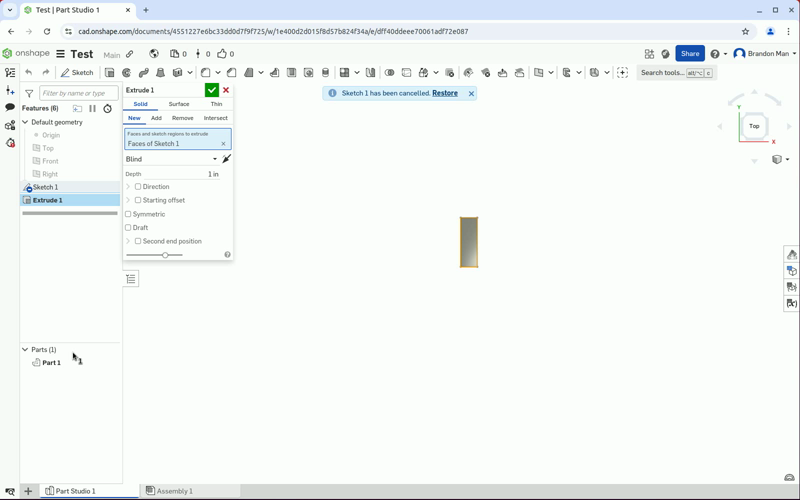
mouse_move(143, 106)
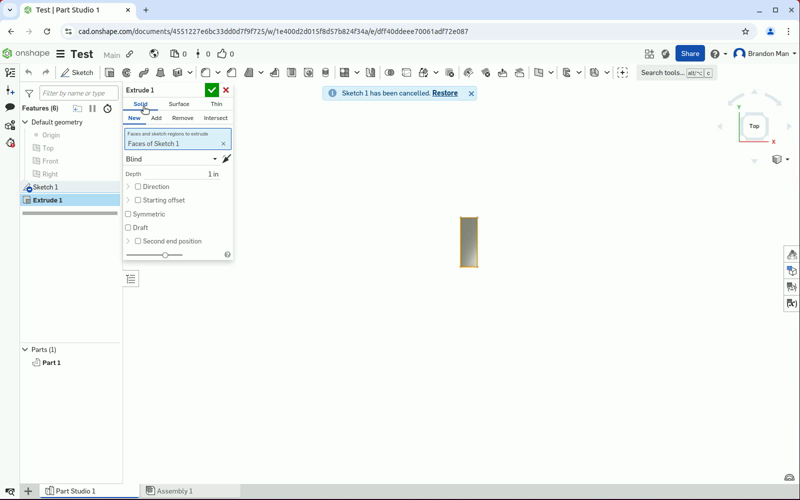
click(143, 106)
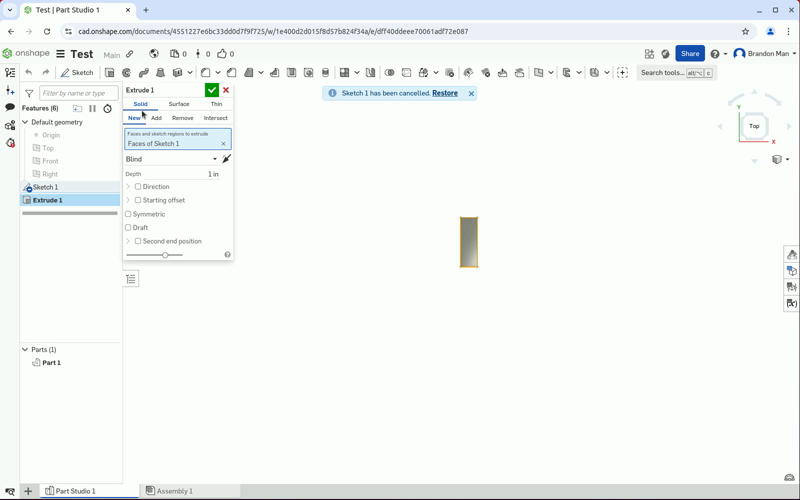
mouse_move(137, 120)
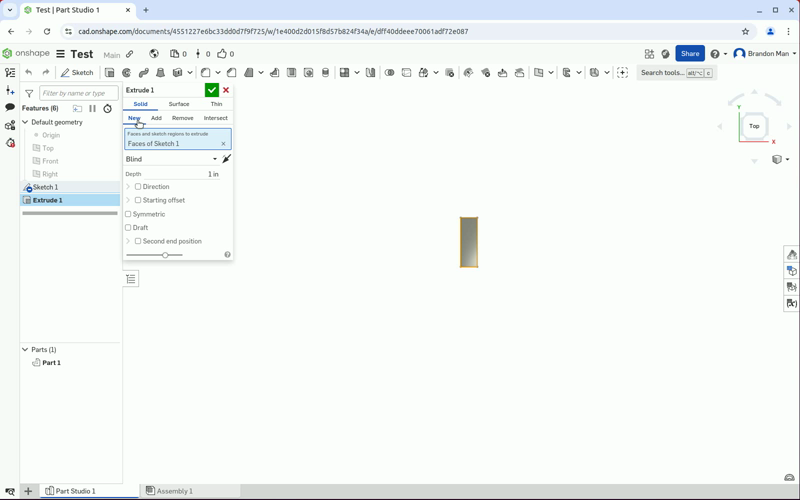
click(137, 120)
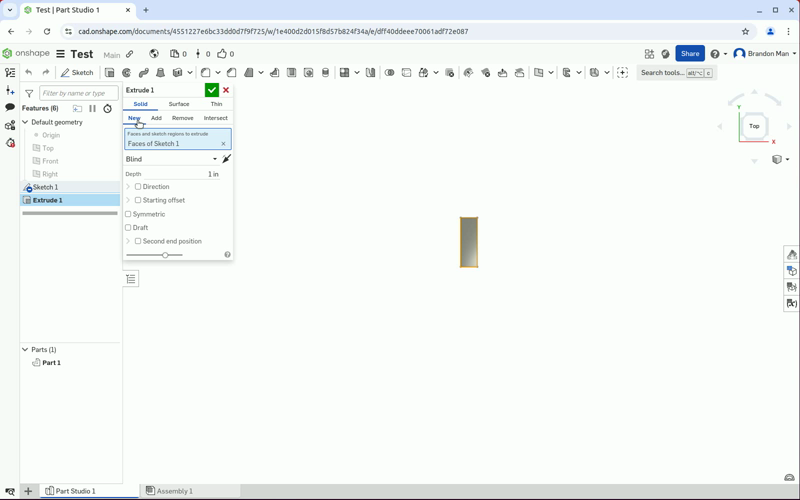
key(tab, 4)
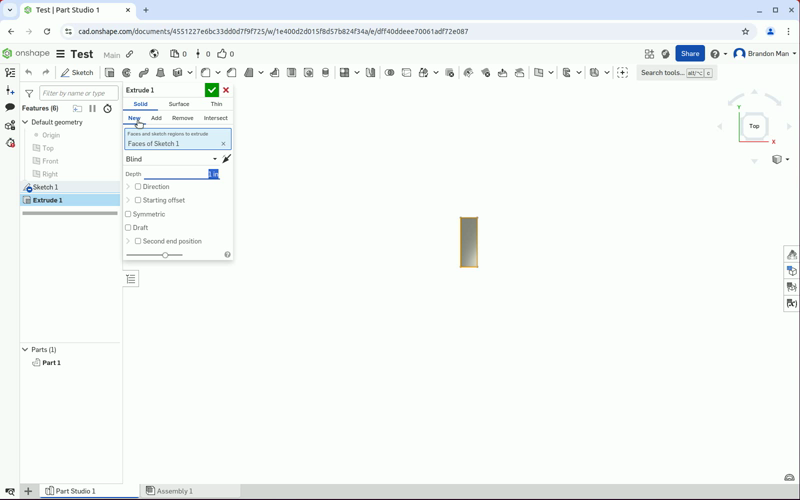
text(13.239)
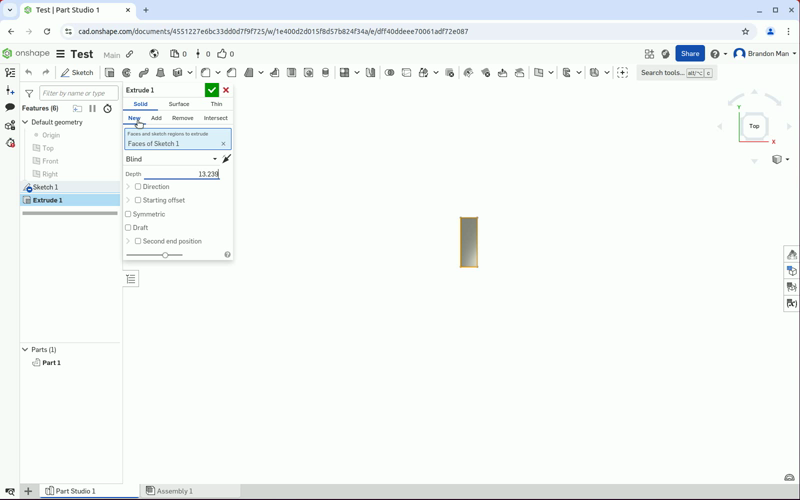
key(enter)
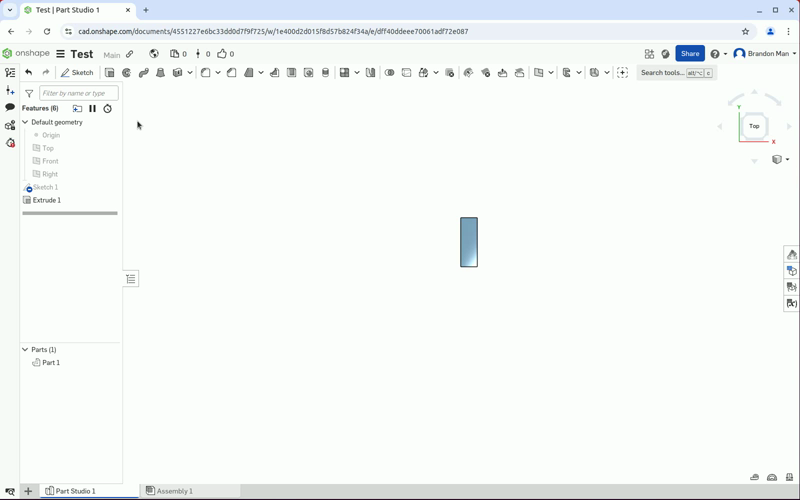
key(shift+h)
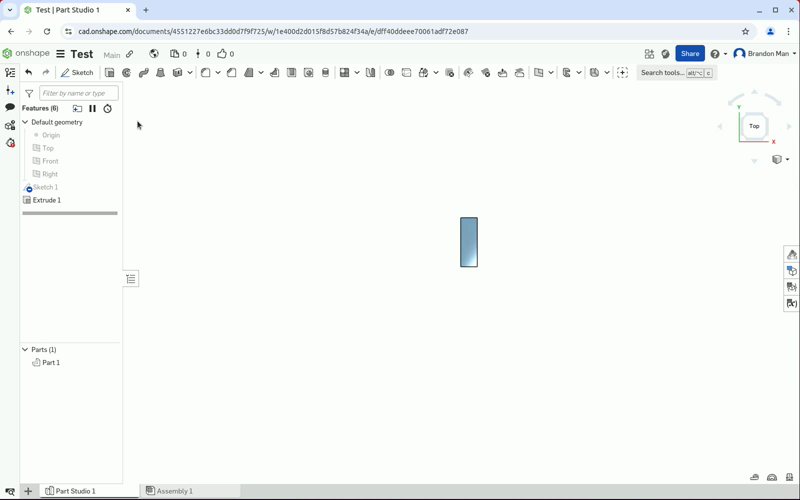
key(shift+h)
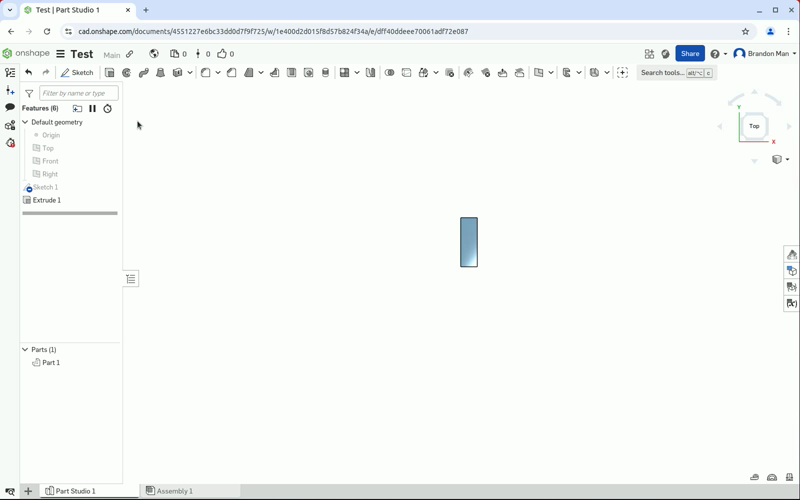
mouse_move(73, 189)
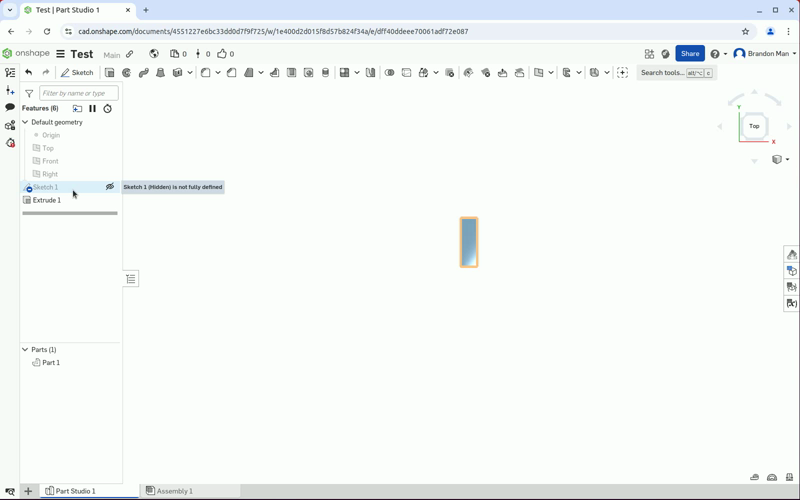
click(73, 189)
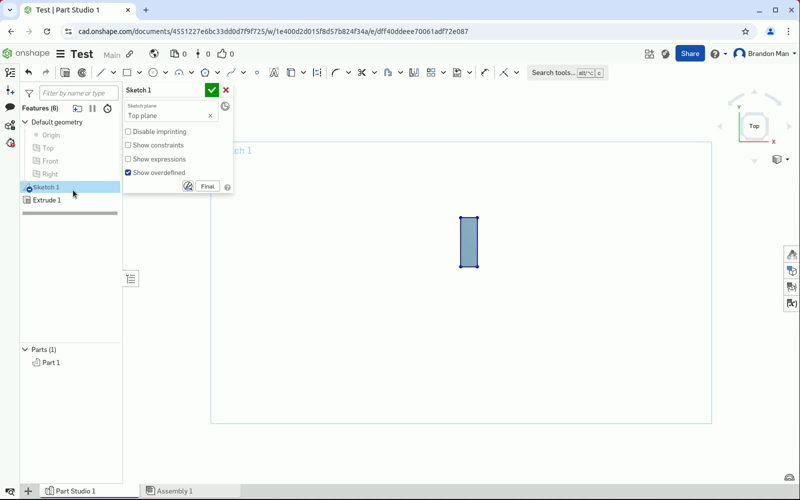
mouse_move(229, 92)
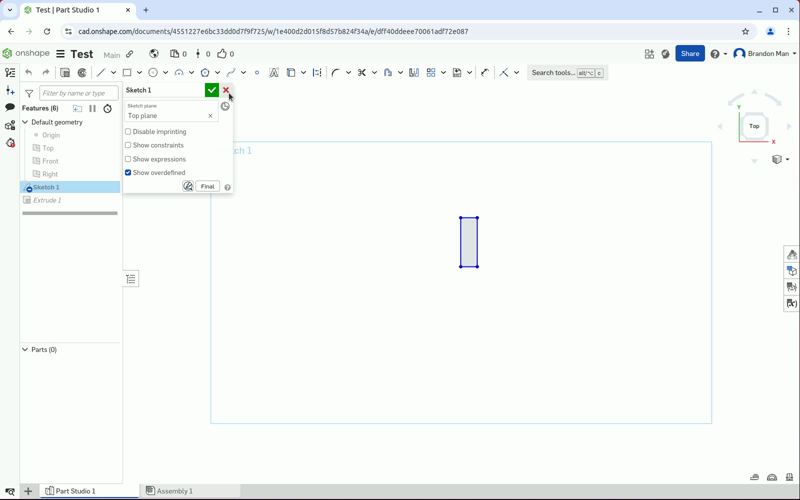
click(229, 92)
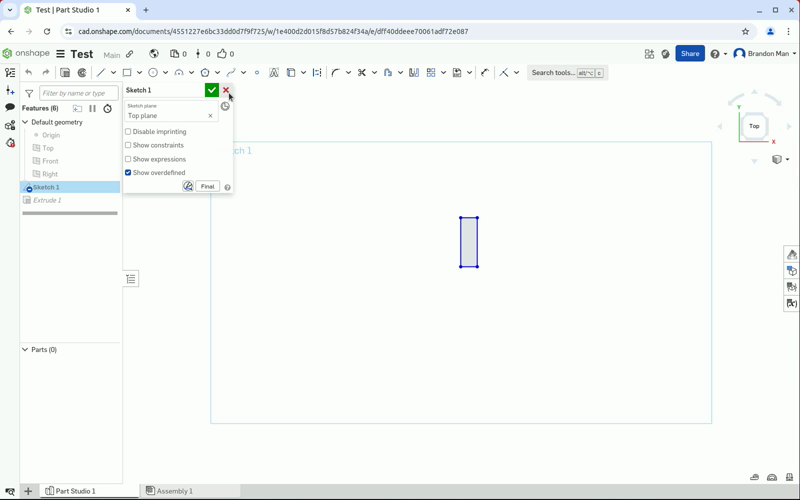
key(shift+s)
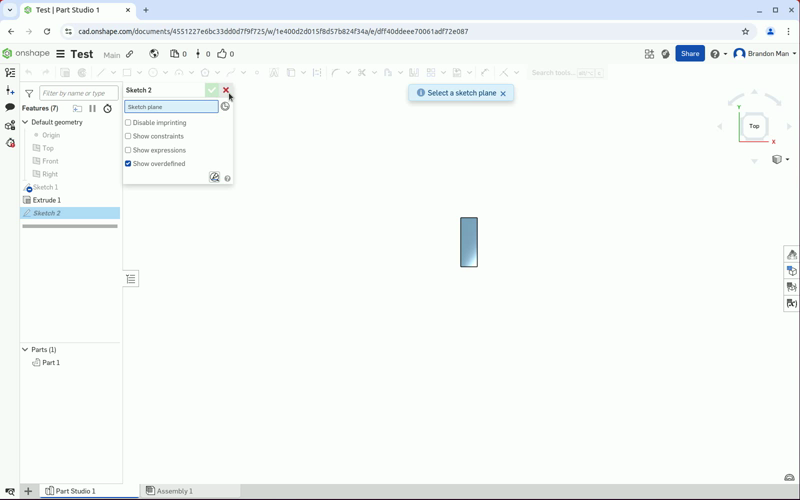
mouse_move(73, 150)
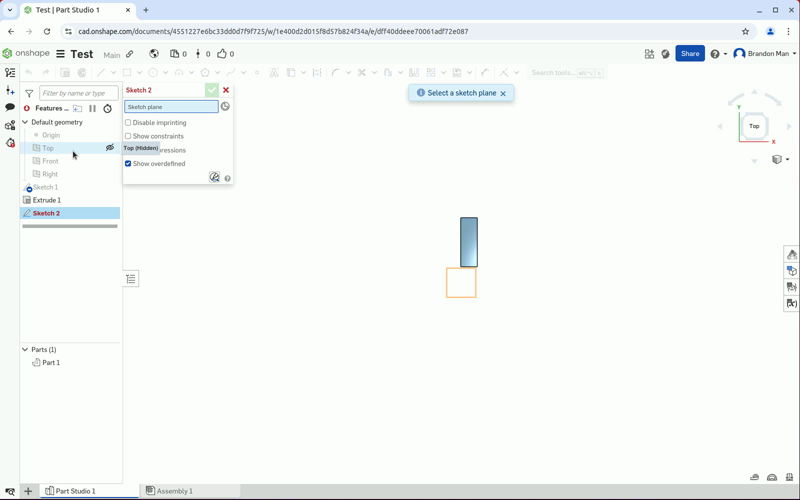
click(73, 150)
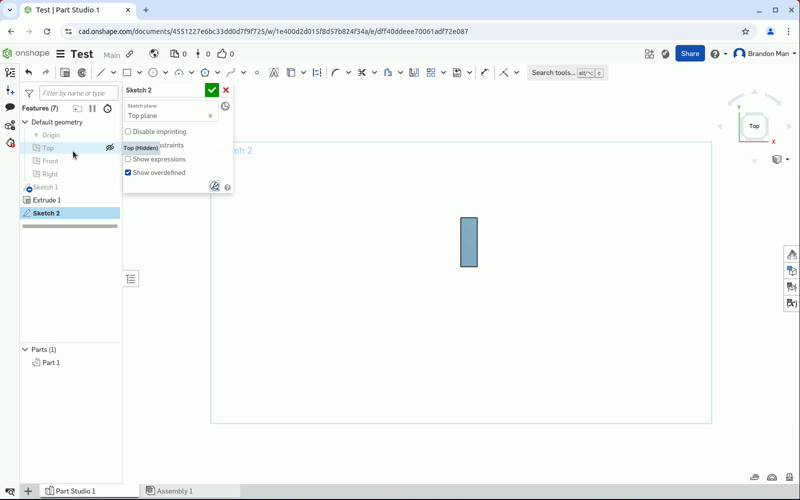
mouse_move(73, 352)
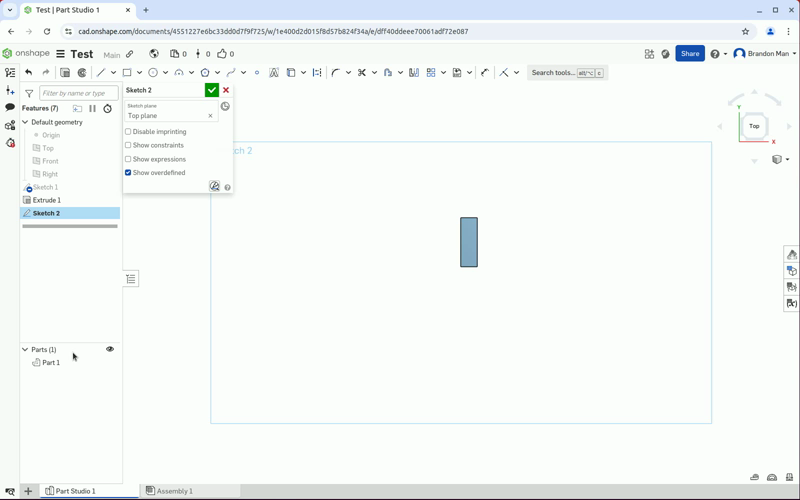
key(y)
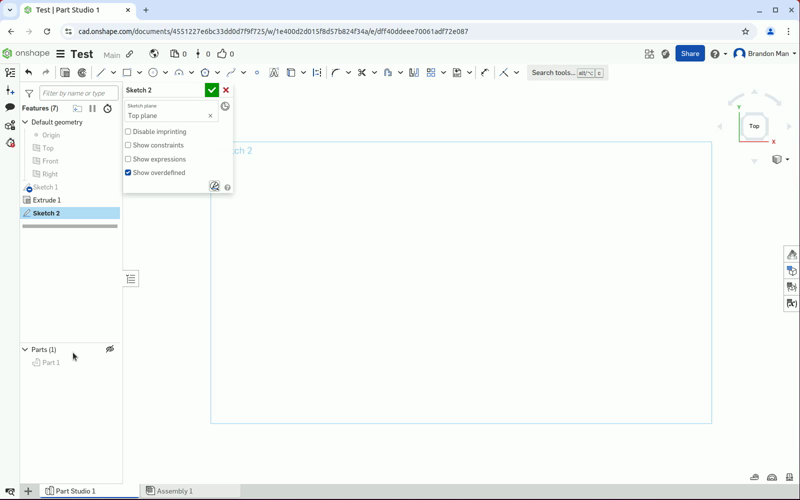
key(l)
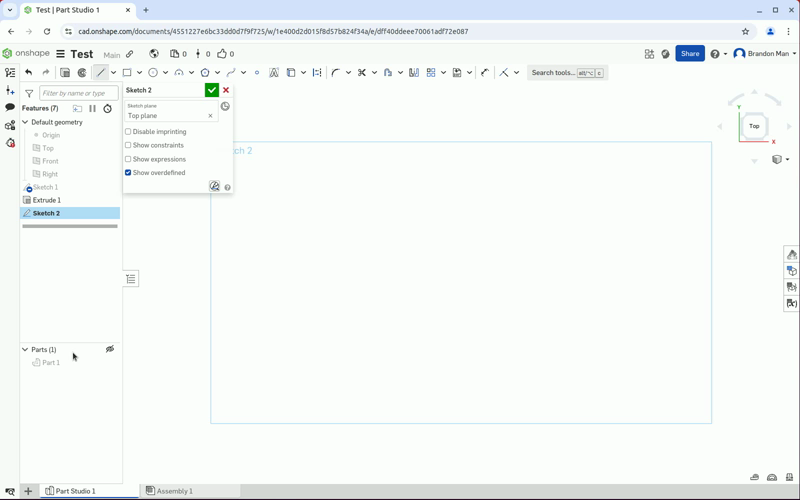
key_down(shift)
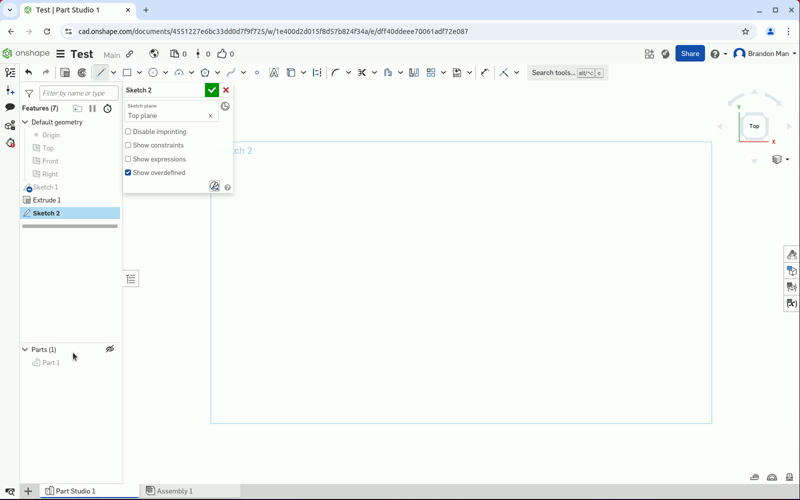
mouse_move(460, 282)
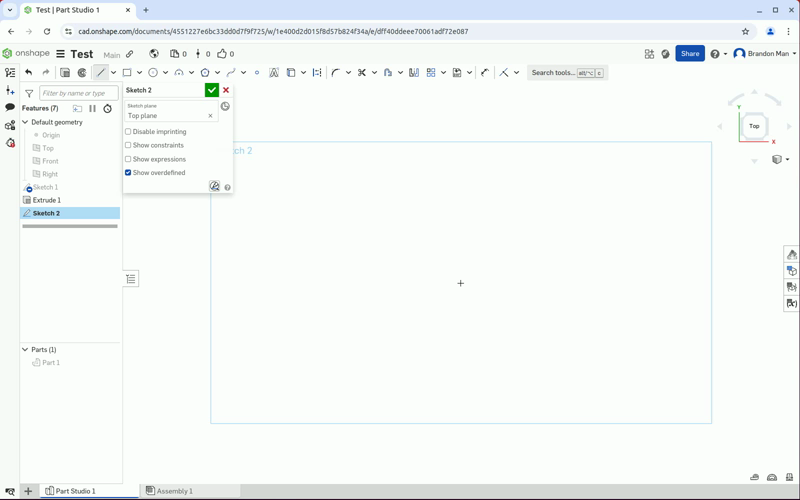
click(460, 282)
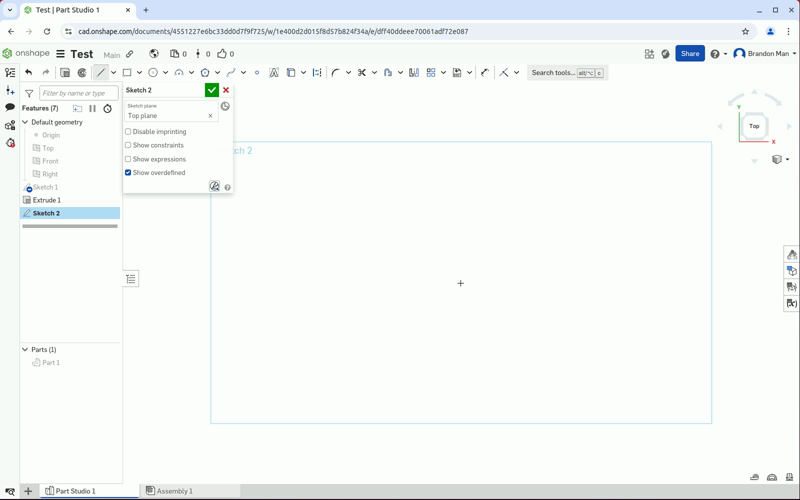
key_up(shift)
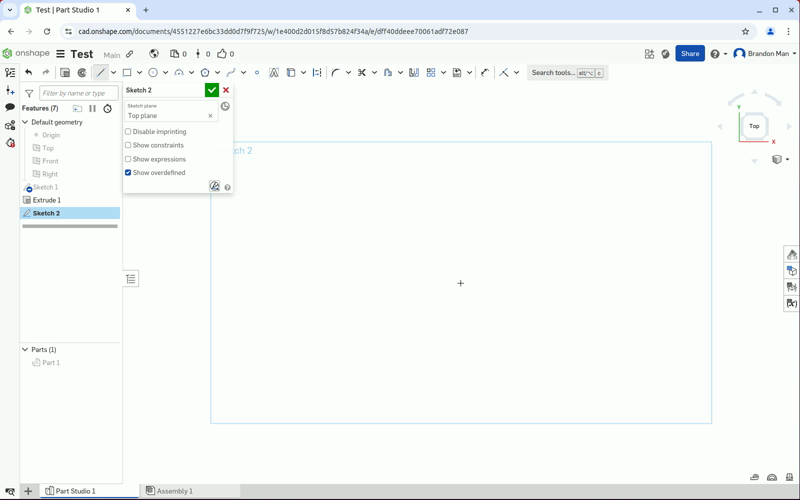
key_down(shift)
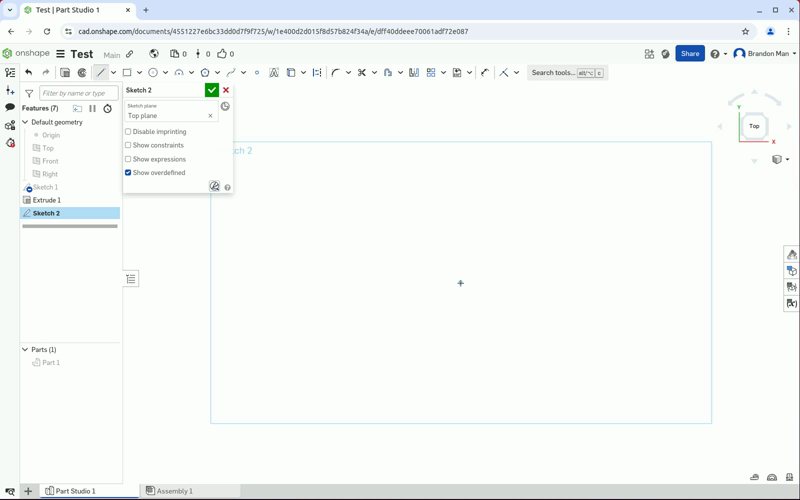
mouse_move(524, 282)
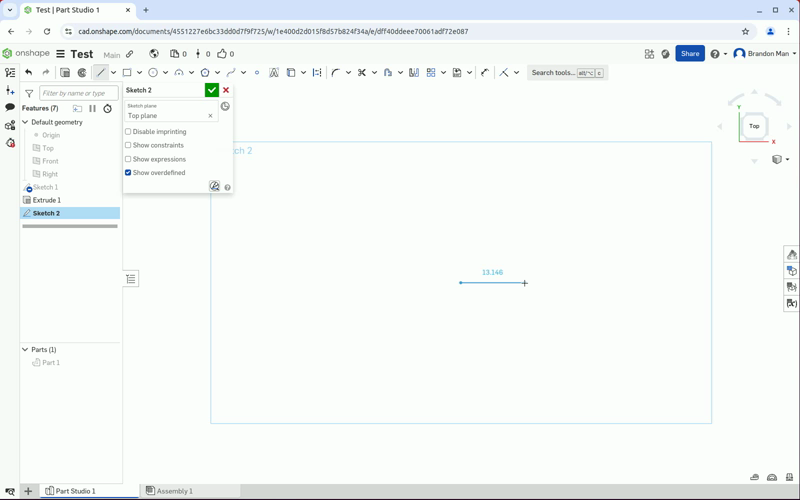
click(524, 282)
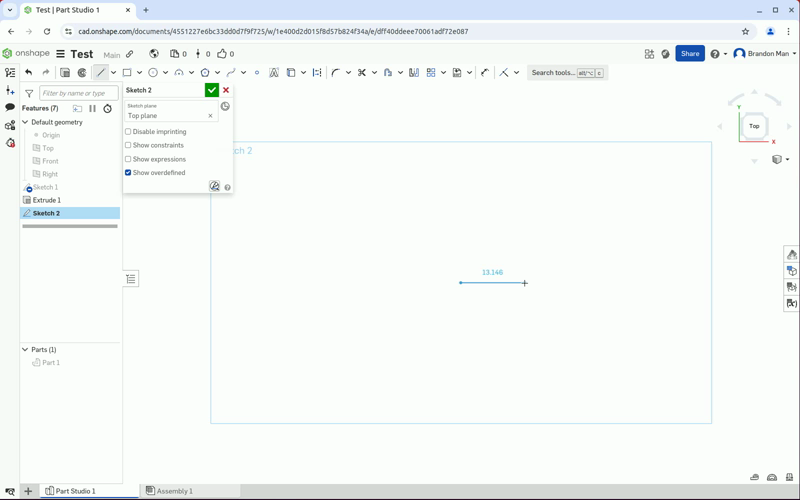
key_up(shift)
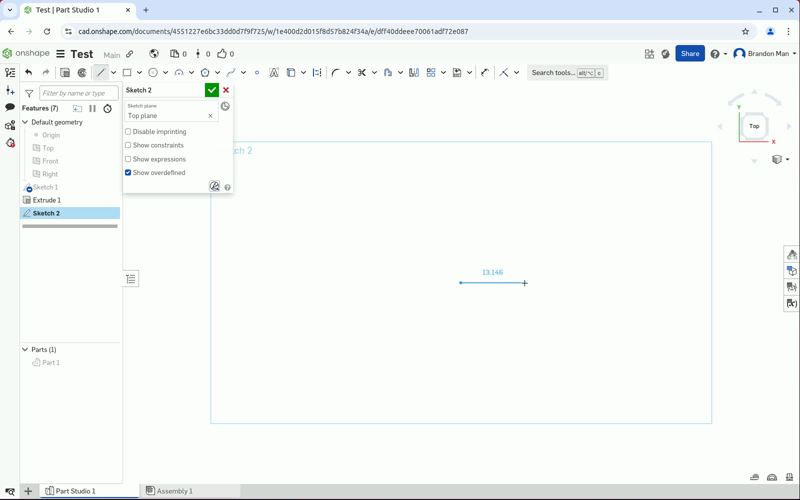
key_down(shift)
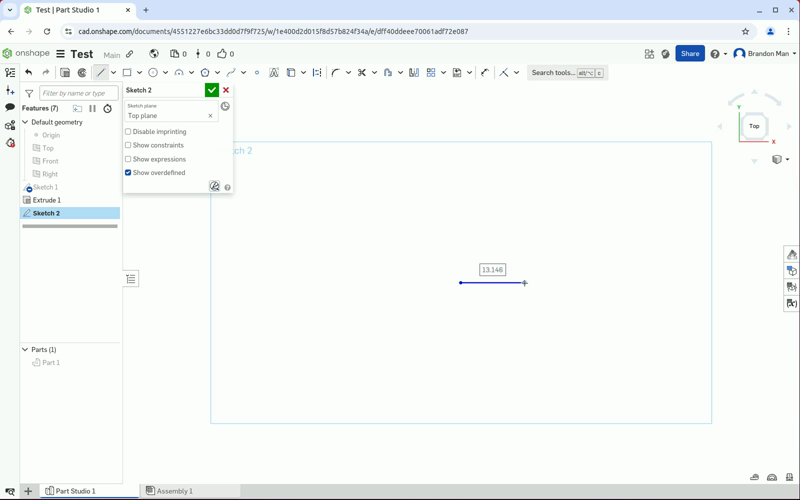
mouse_move(554, 282)
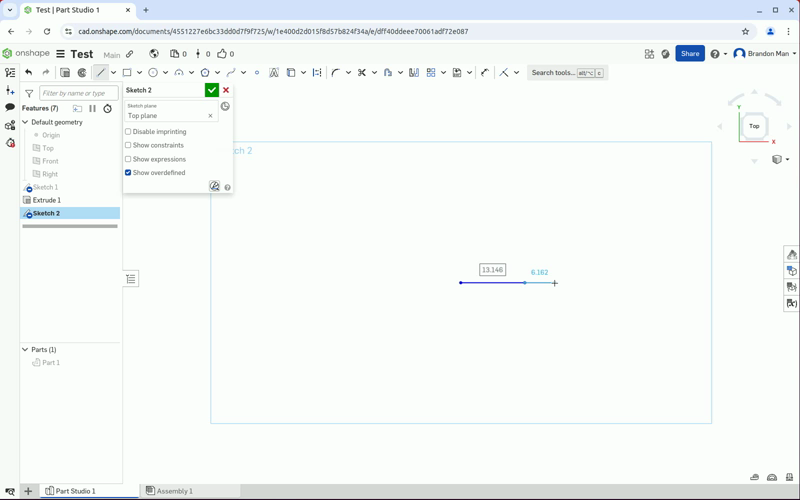
mouse_move(524, 250)
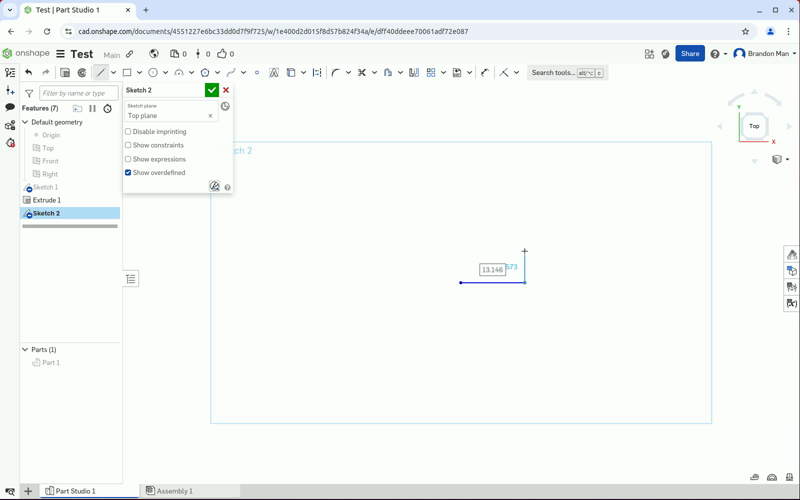
click(524, 250)
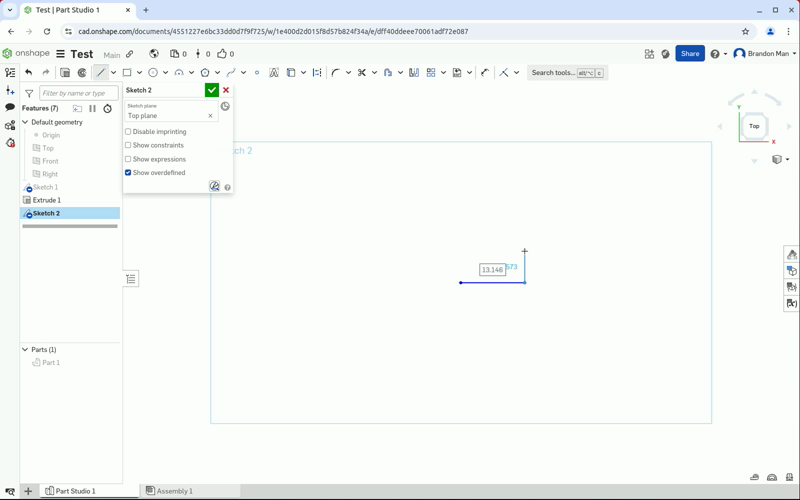
key_up(shift)
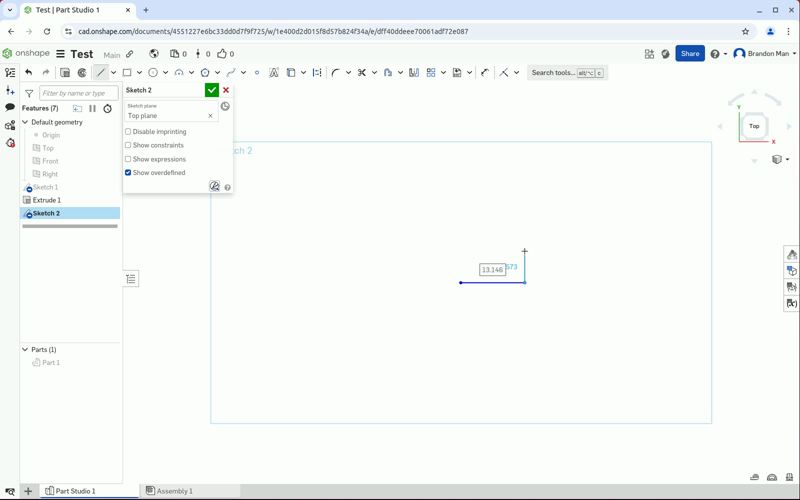
key_down(shift)
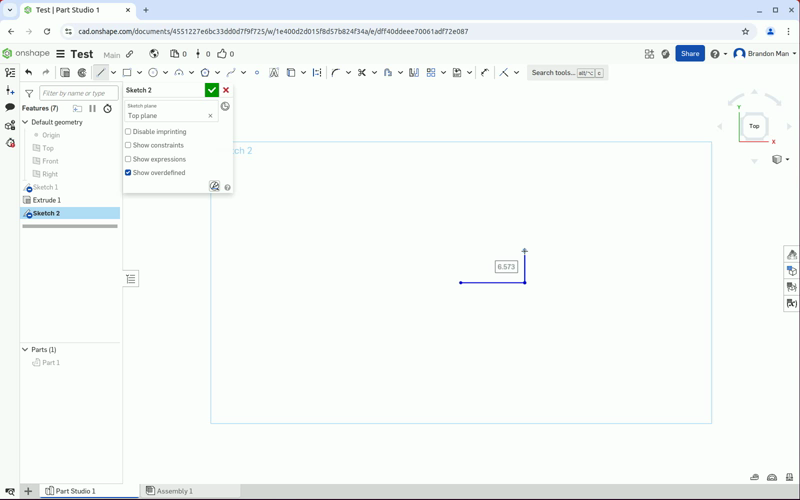
mouse_move(554, 250)
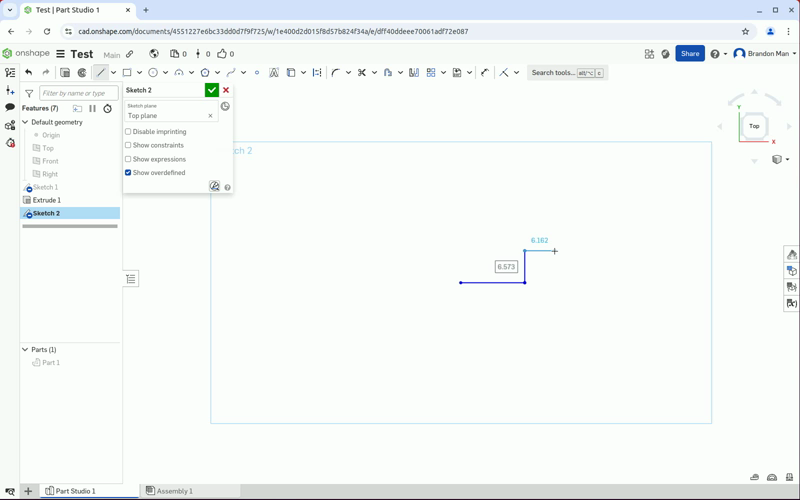
mouse_move(573, 250)
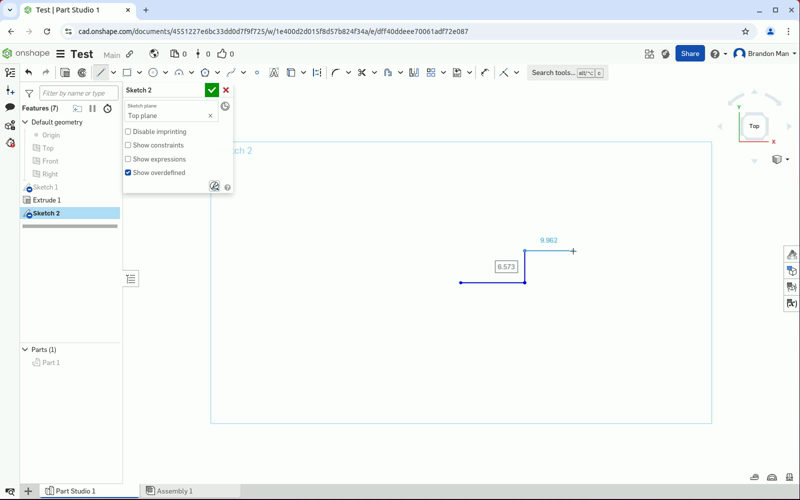
click(573, 250)
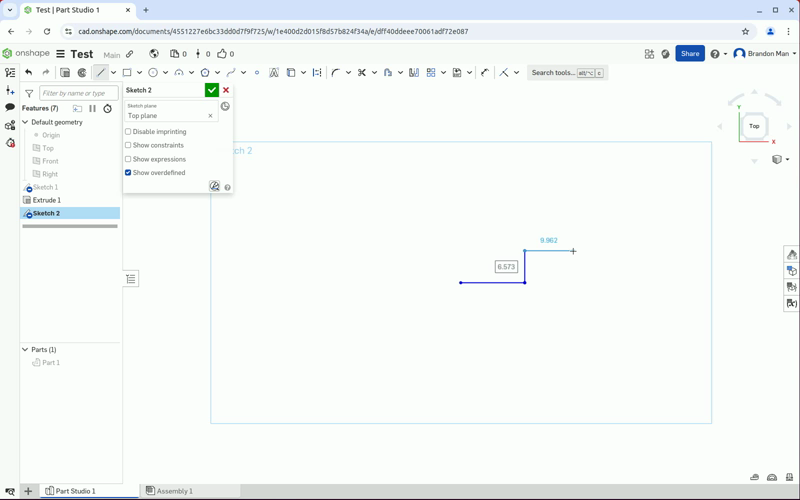
key_up(shift)
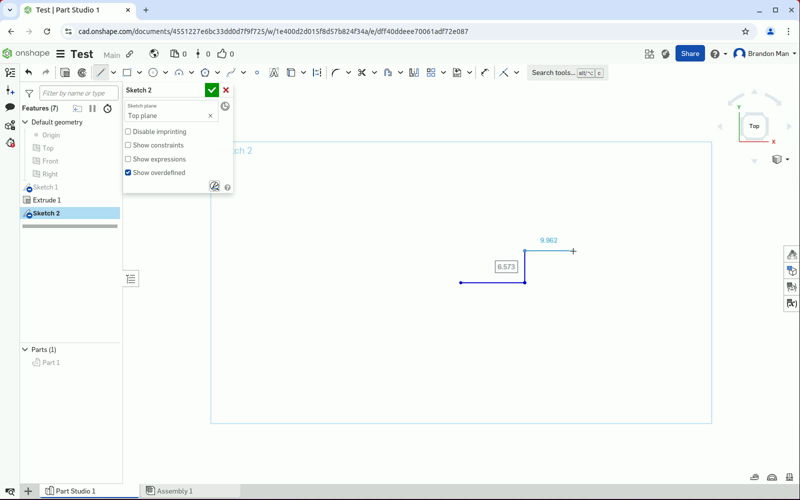
key_down(shift)
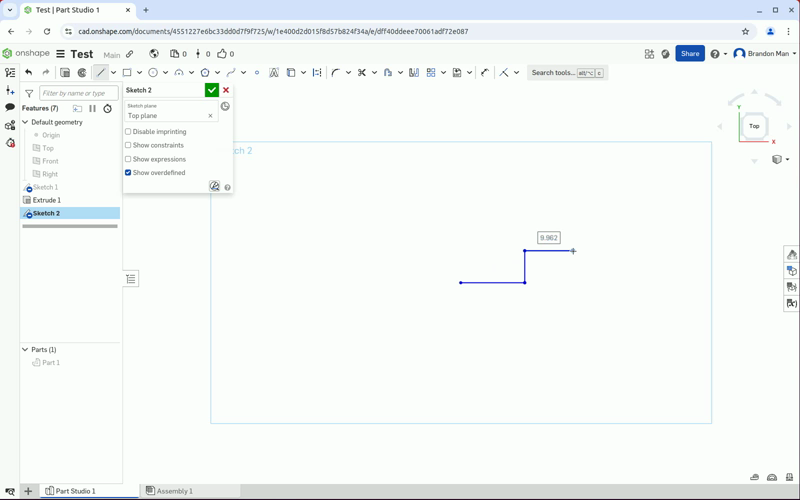
mouse_move(589, 250)
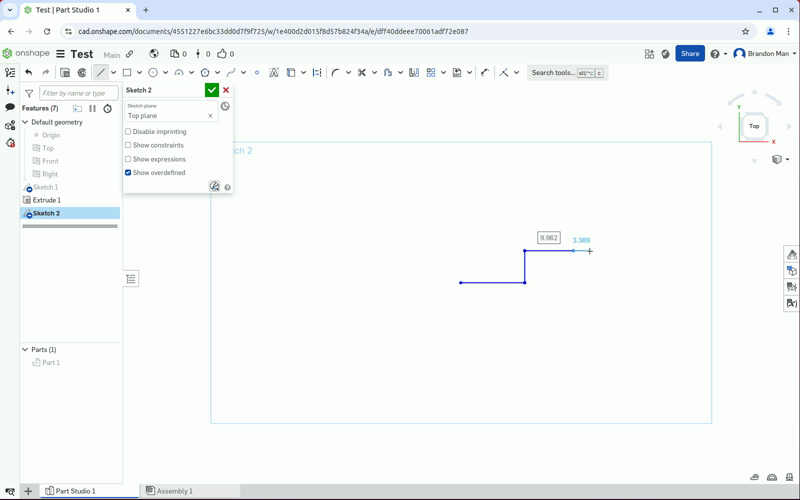
mouse_move(573, 219)
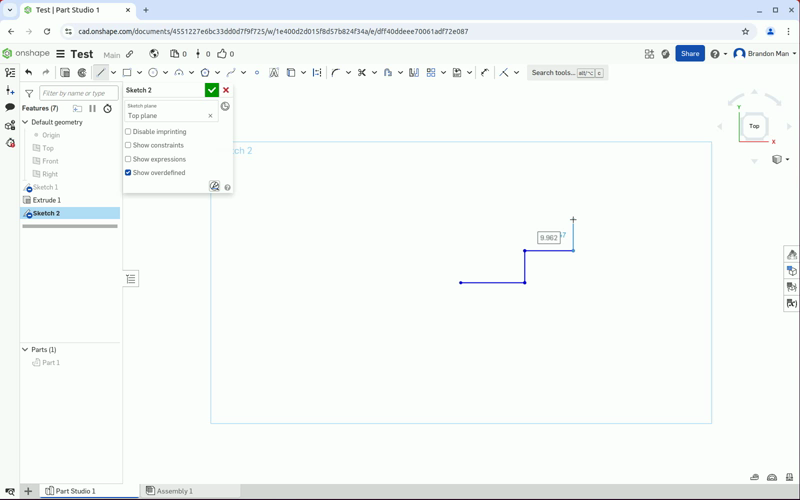
click(573, 219)
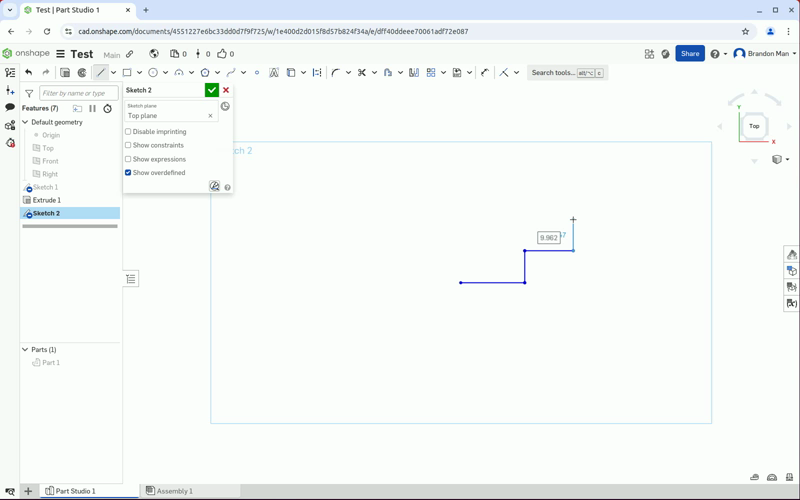
key_up(shift)
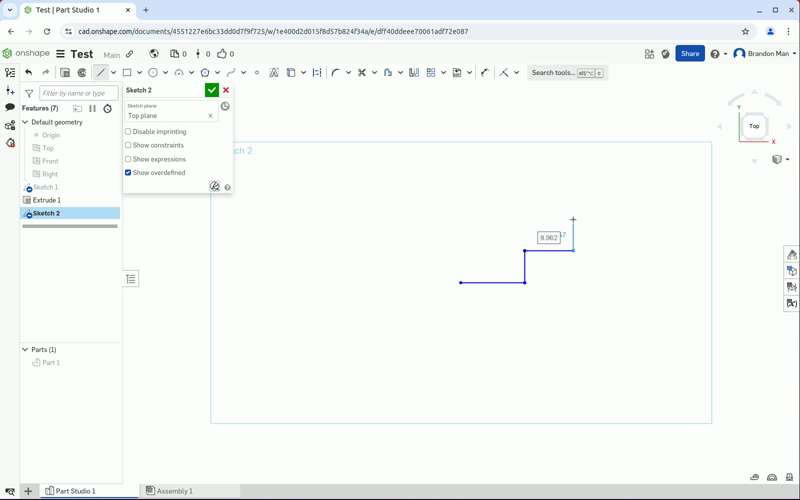
key_down(shift)
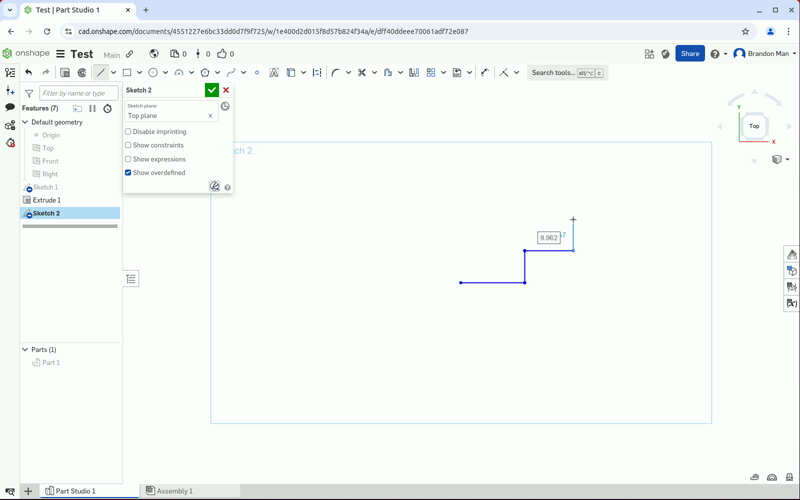
mouse_move(477, 219)
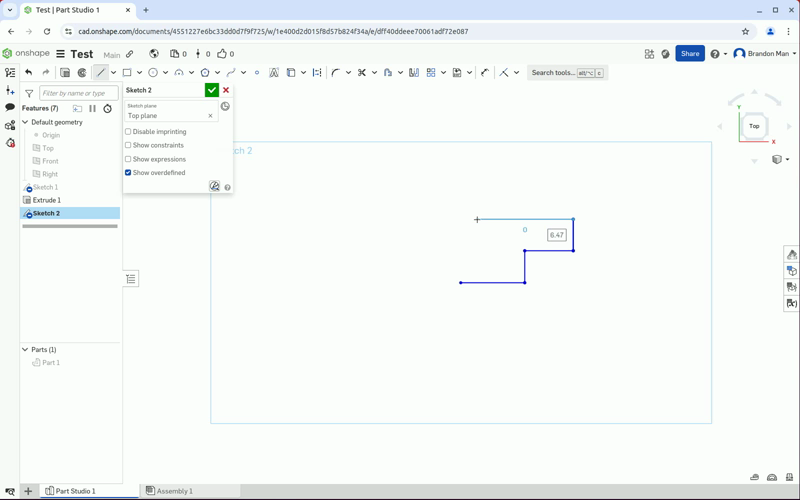
click(477, 219)
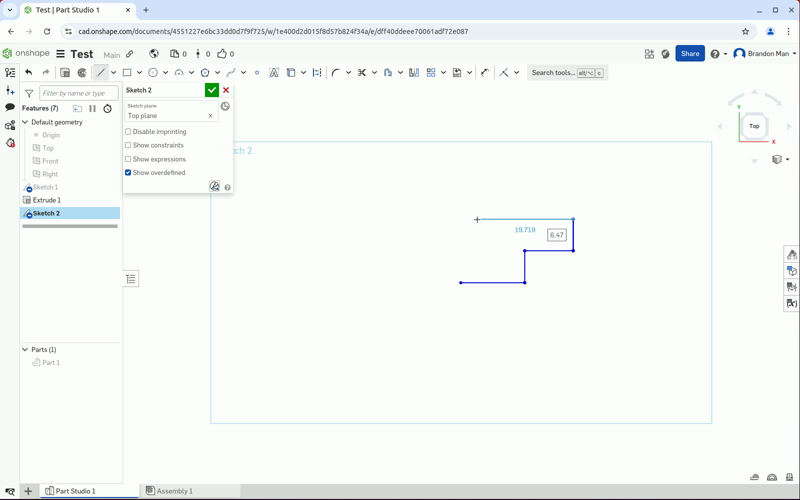
key_up(shift)
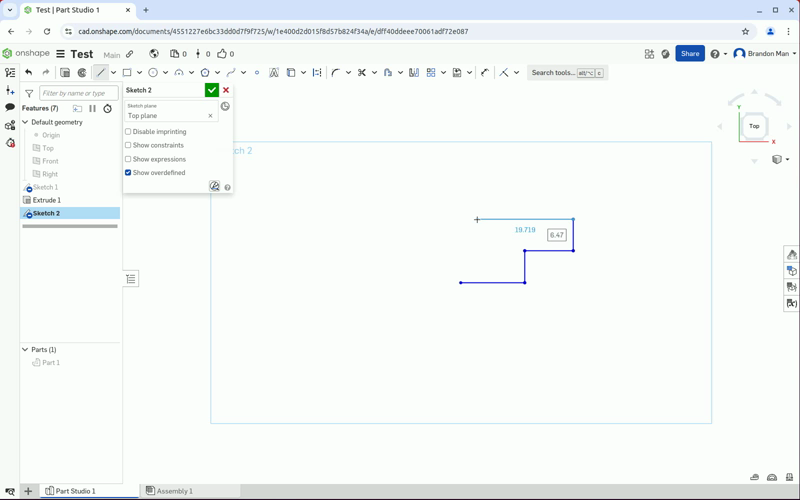
key_down(shift)
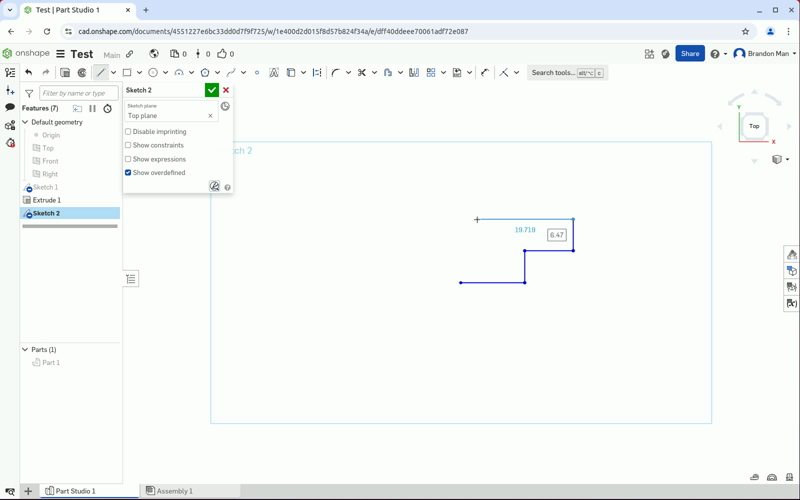
mouse_move(507, 219)
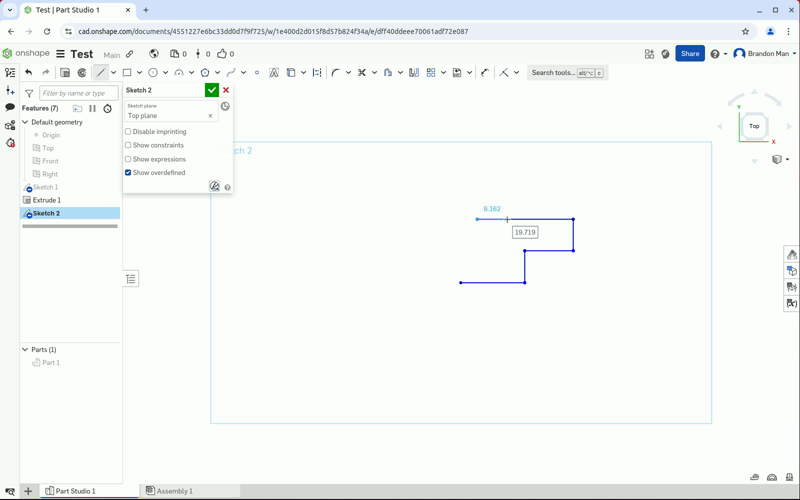
mouse_move(477, 266)
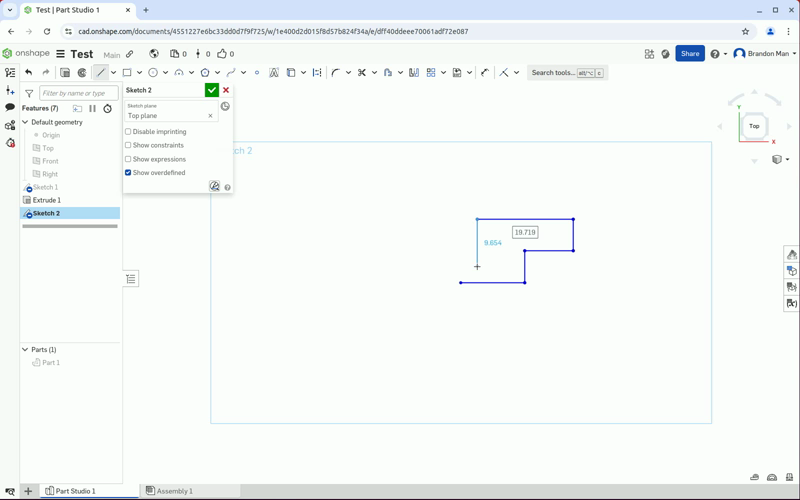
click(477, 266)
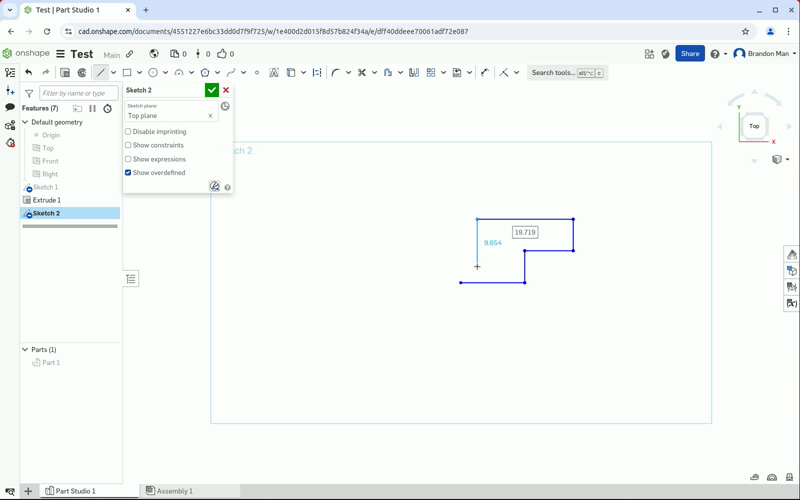
key_up(shift)
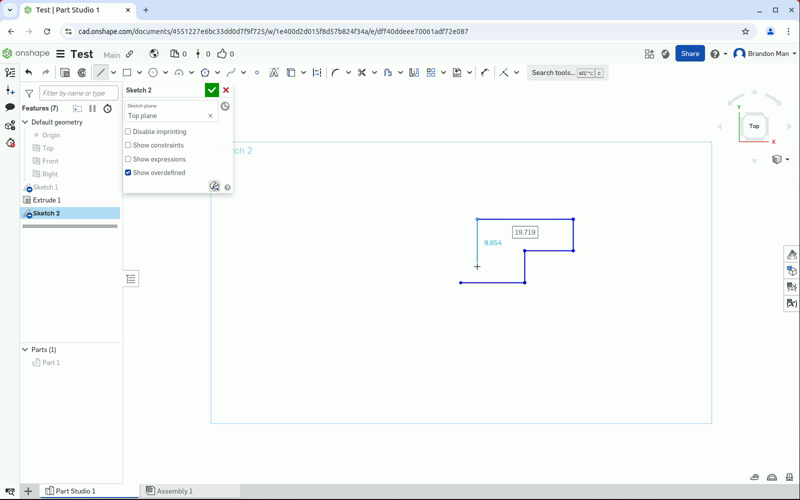
key_down(shift)
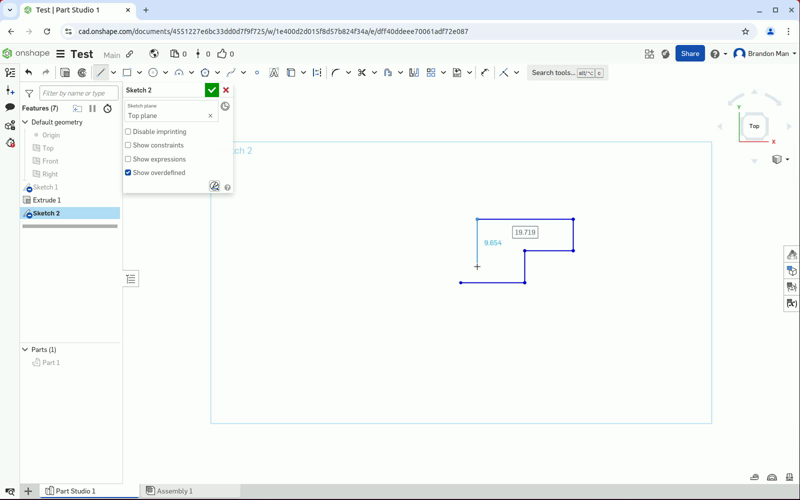
mouse_move(507, 266)
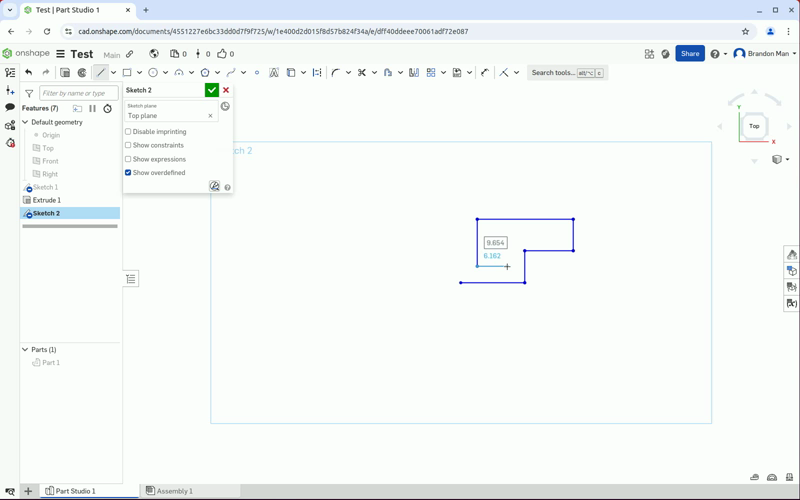
mouse_move(460, 266)
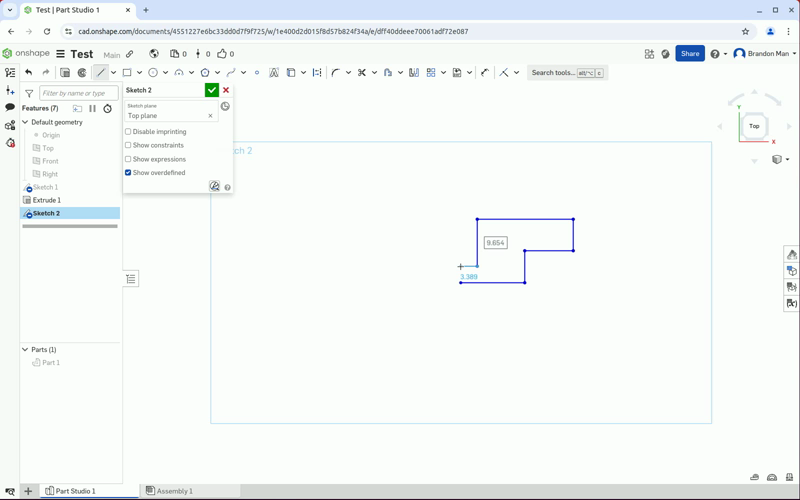
click(460, 266)
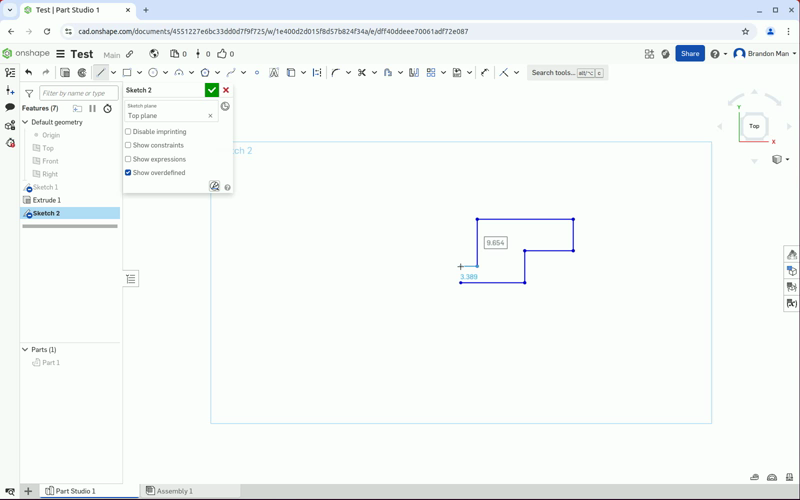
key_up(shift)
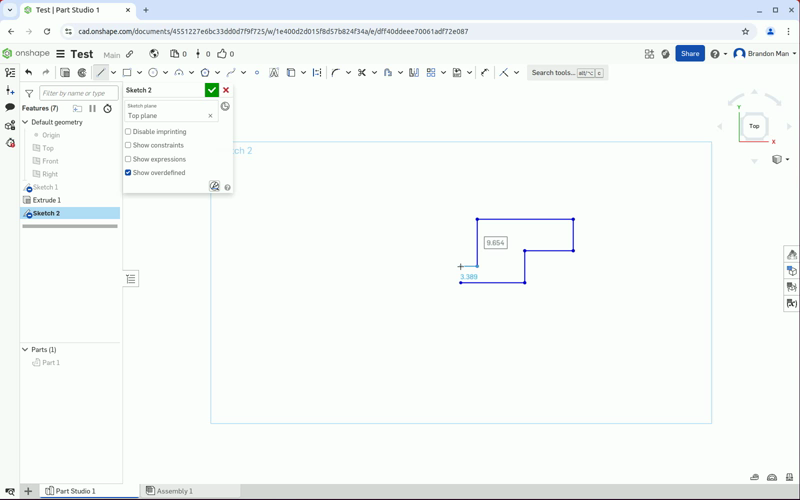
mouse_move(490, 266)
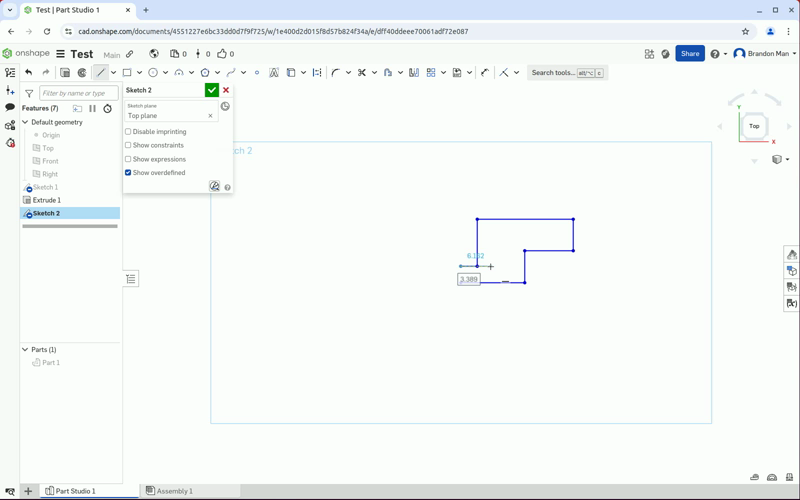
key_down(shift)
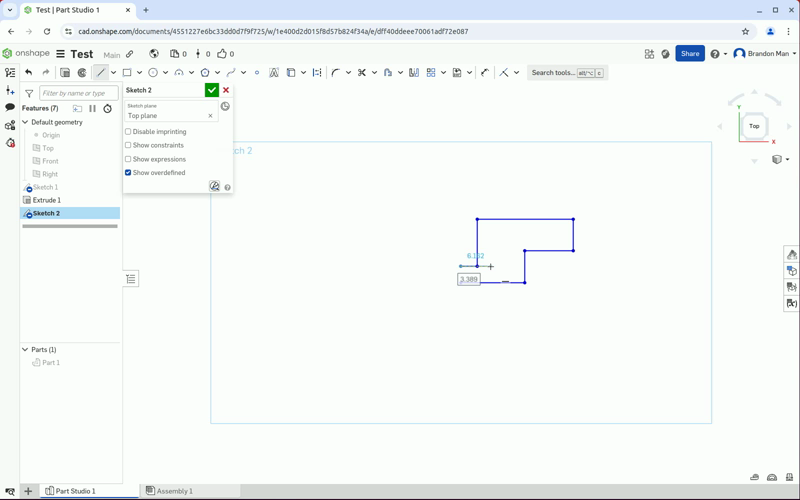
mouse_move(460, 282)
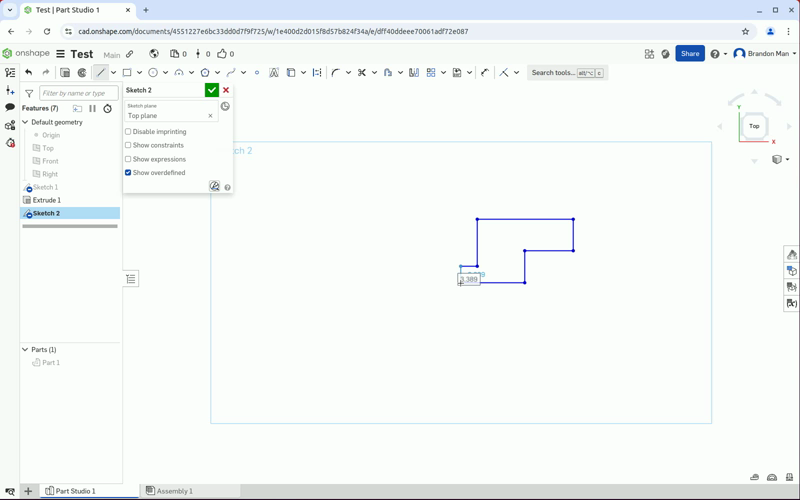
key_up(shift)
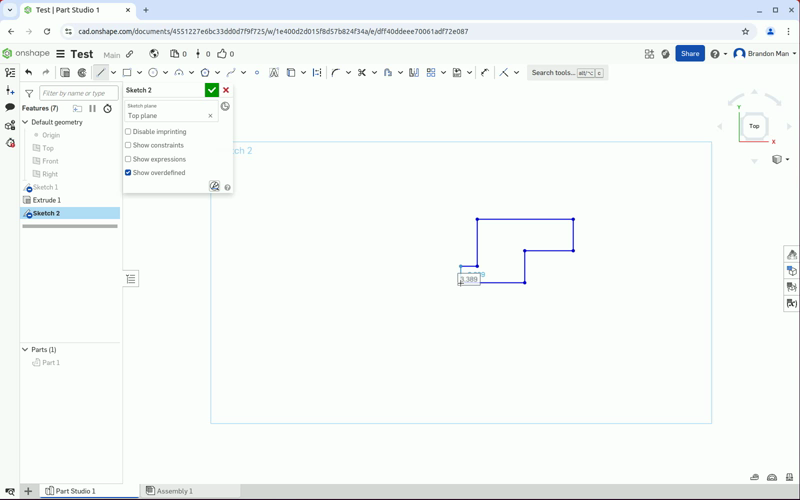
click(460, 282)
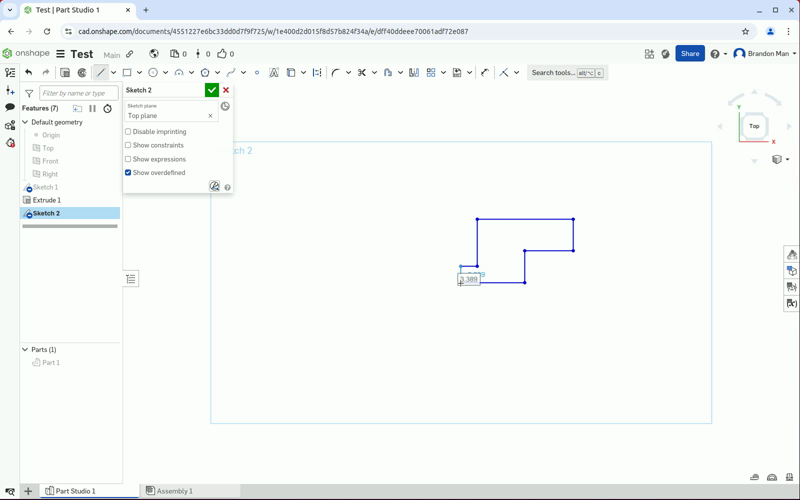
key(esc)
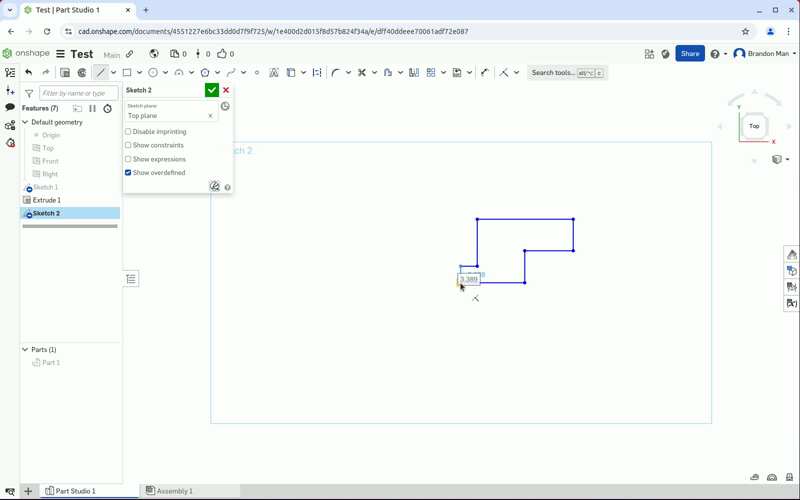
mouse_move(559, 234)
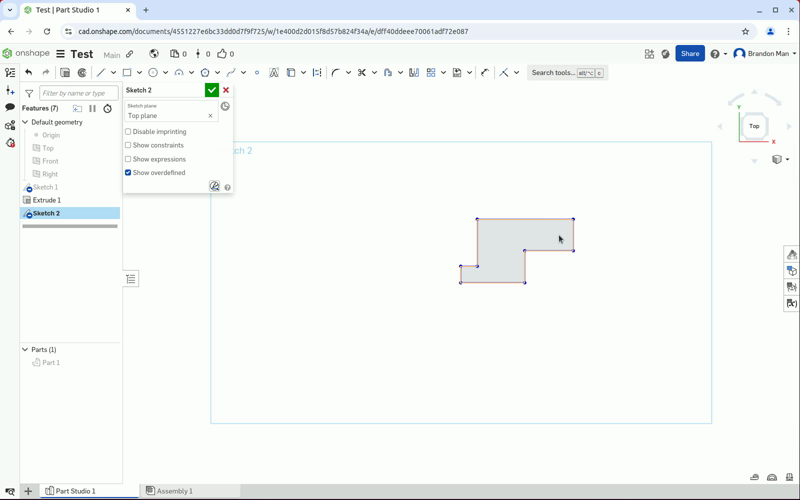
click(559, 234)
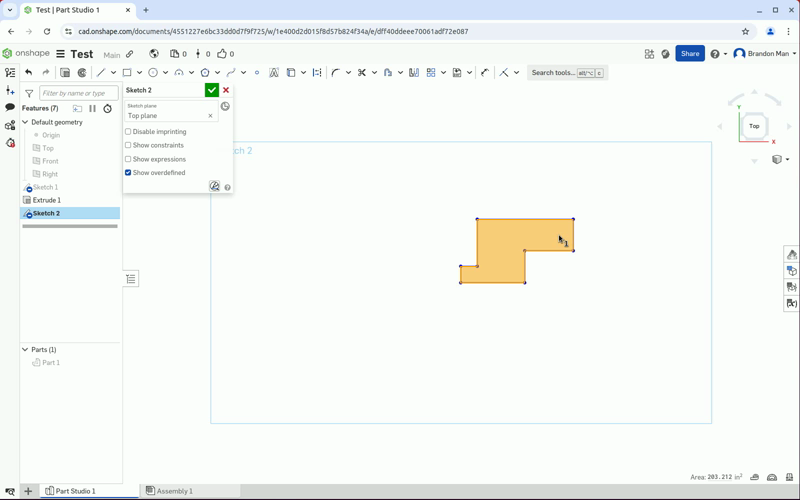
mouse_move(73, 352)
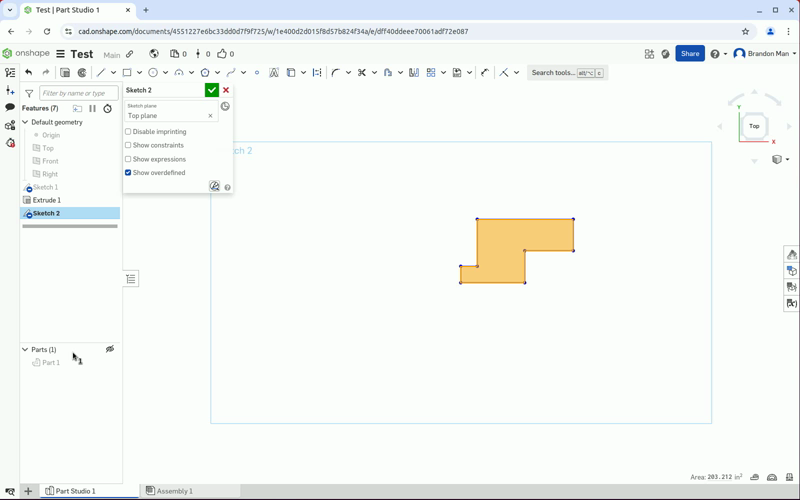
key(shift+y)
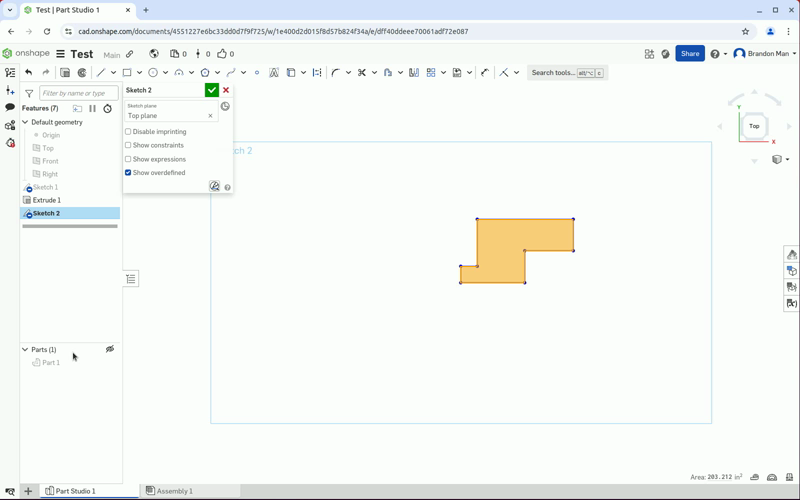
key(shift+e)
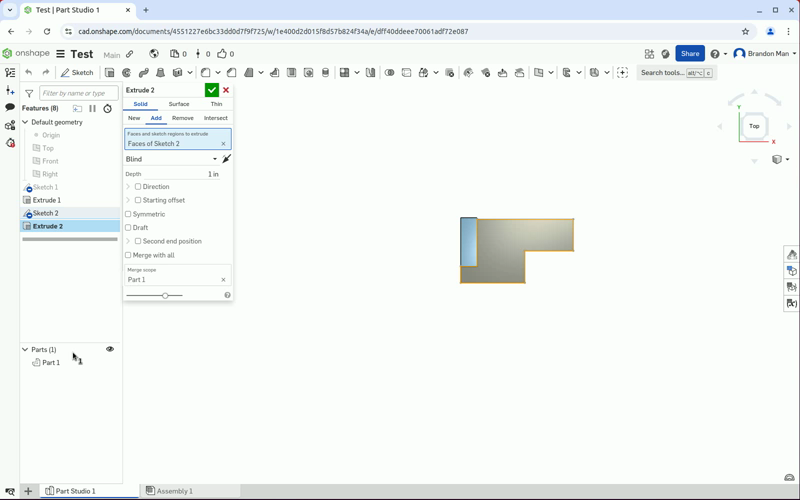
mouse_move(143, 106)
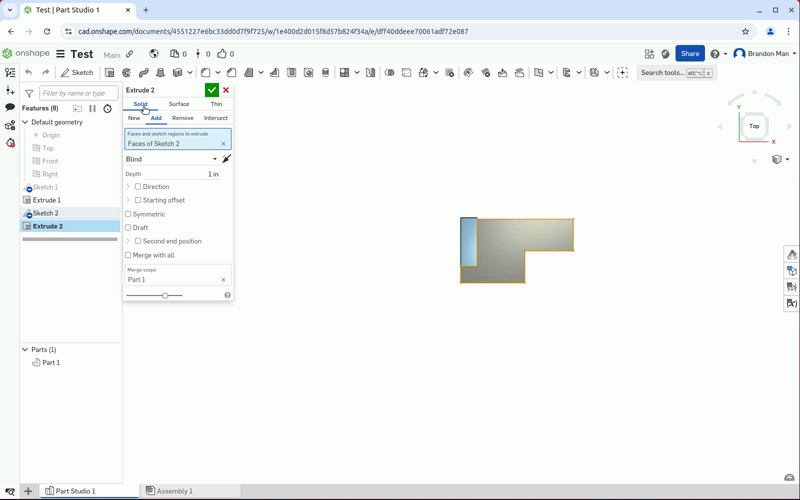
click(143, 106)
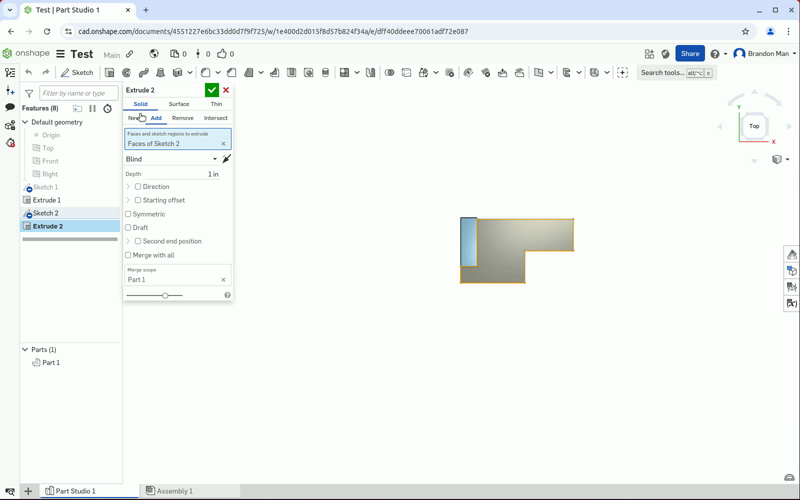
mouse_move(137, 120)
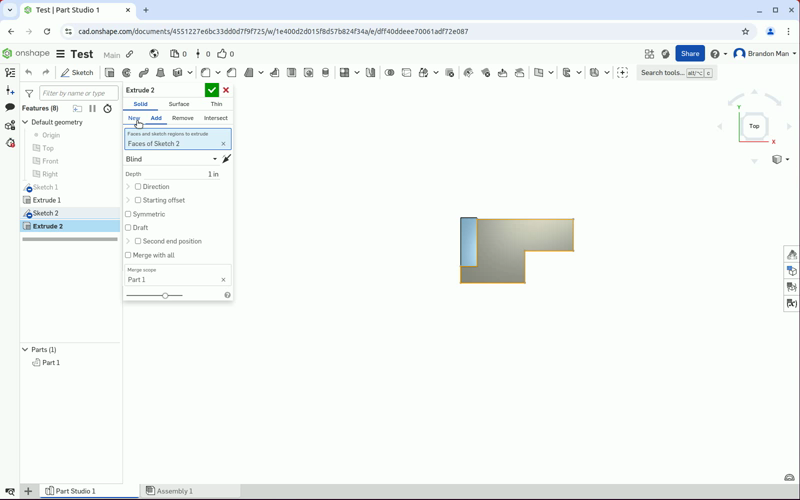
click(137, 120)
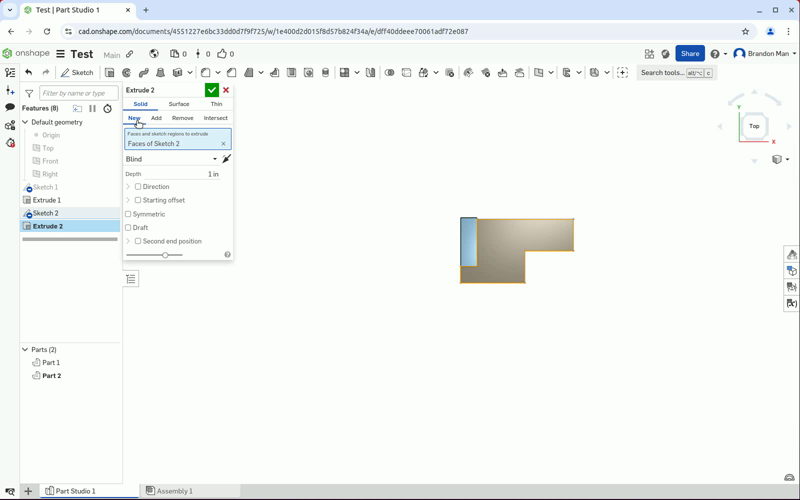
key(tab, 4)
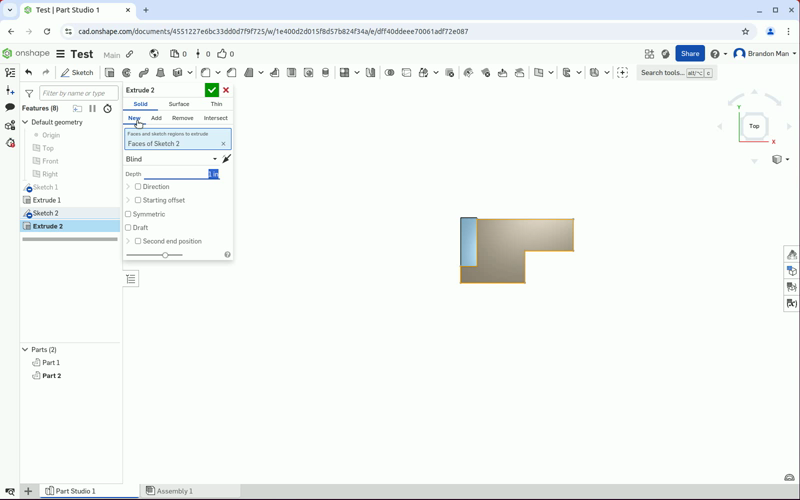
text(6.499)
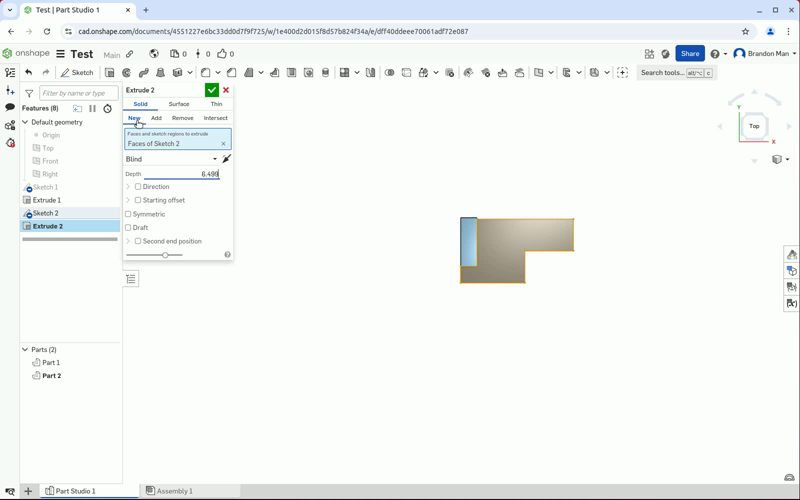
key(enter)
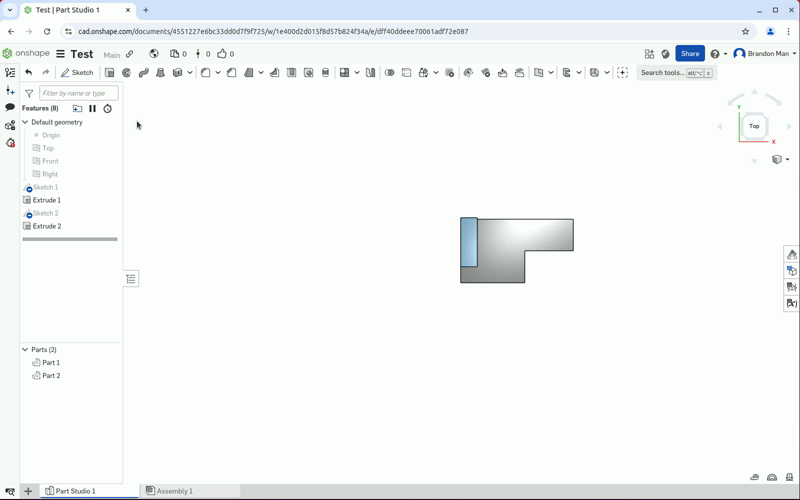
key(shift+h)
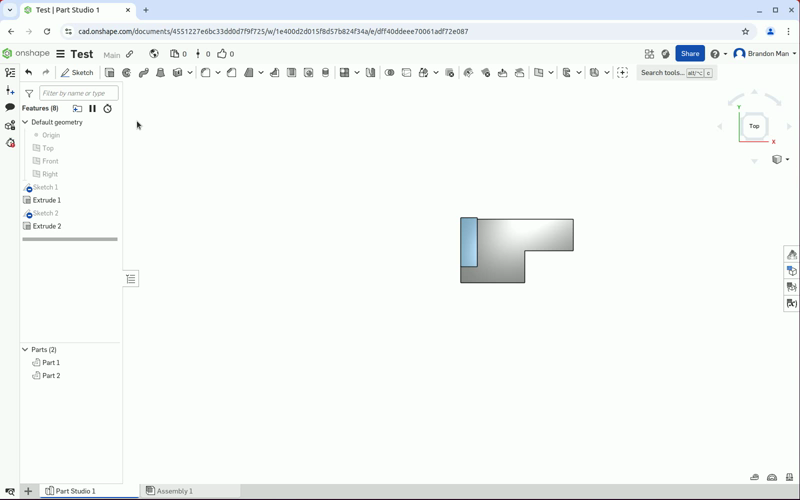
key(shift+h)
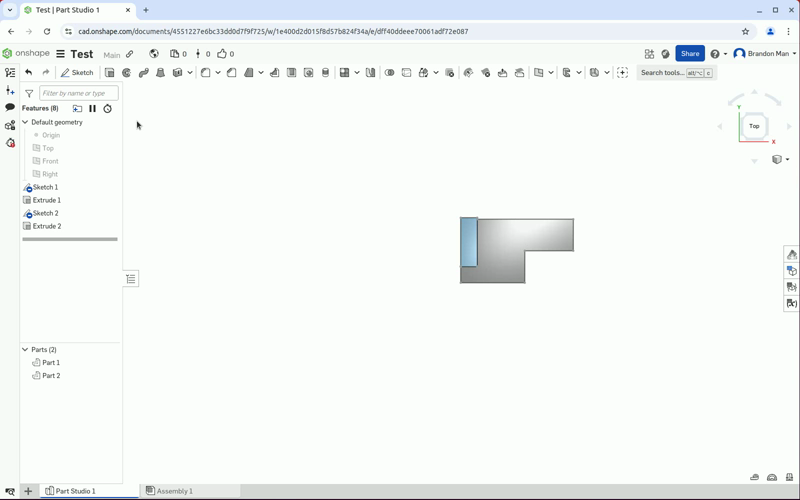
key(shift+7)
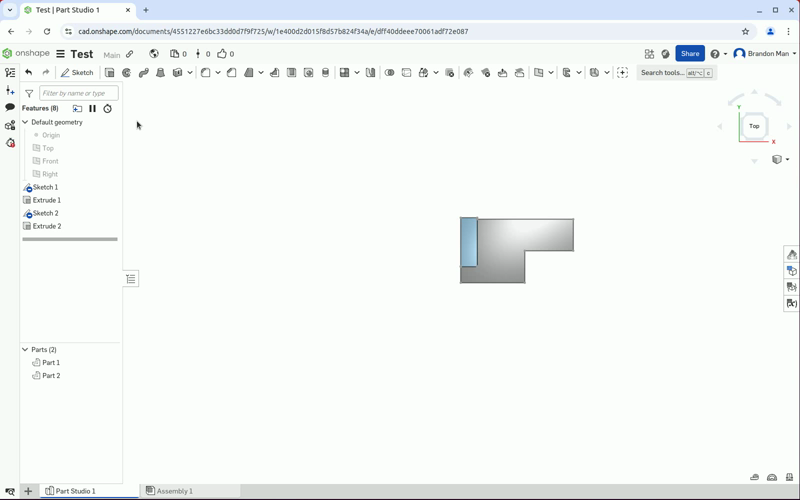
key(up, 3)
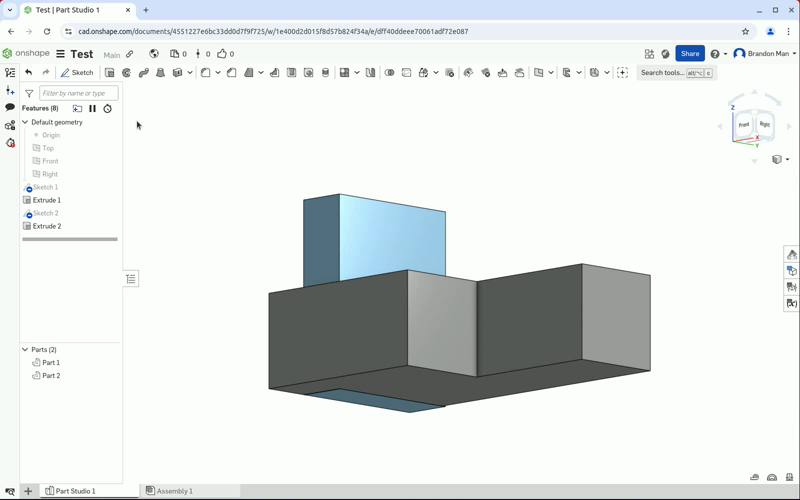
key(left, 3)
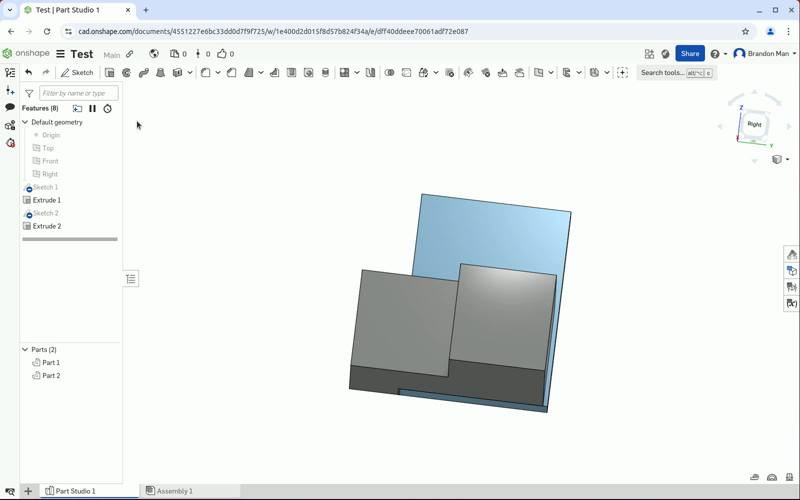
key(right, 3)
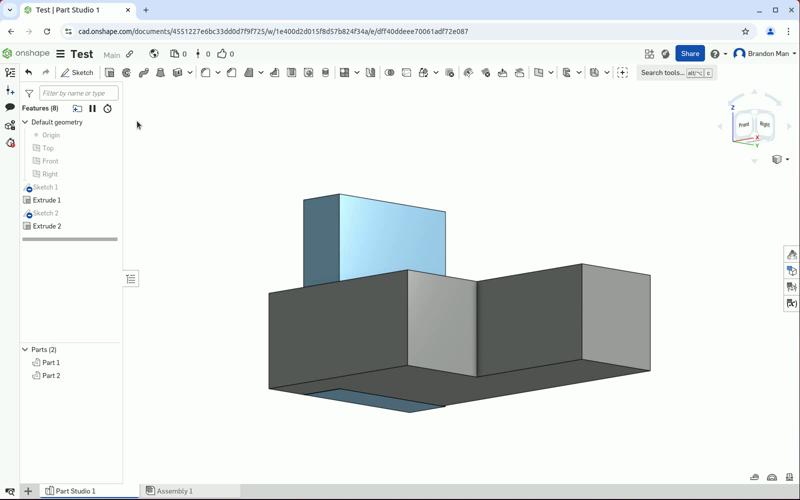
key(down, 3)
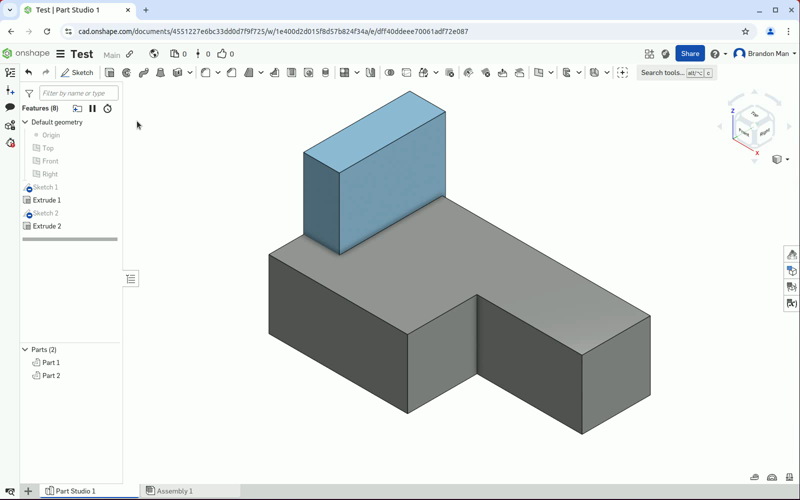
mouse_move(73, 189)
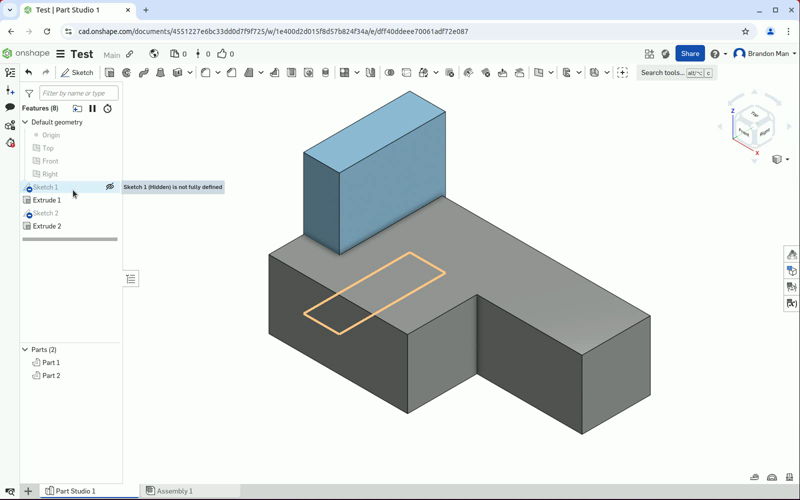
click(73, 189)